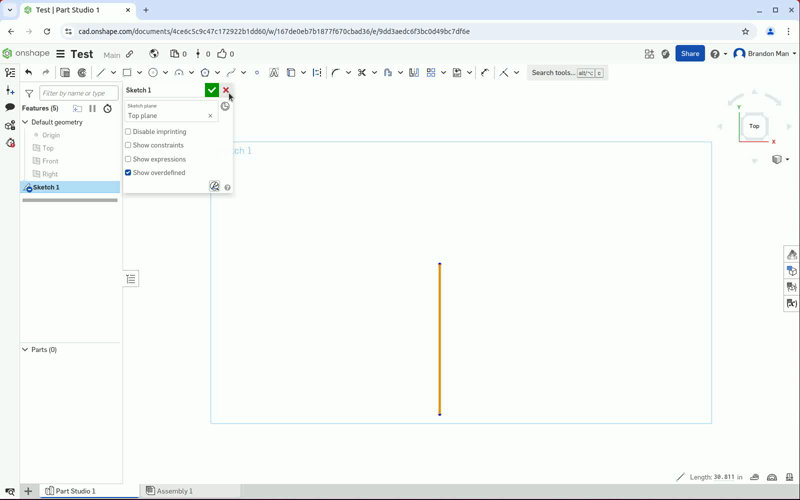
key(shift+h)
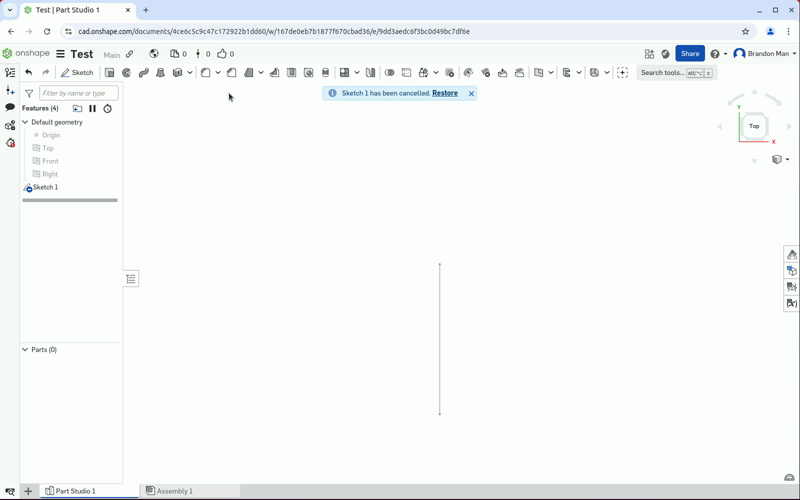
mouse_move(73, 352)
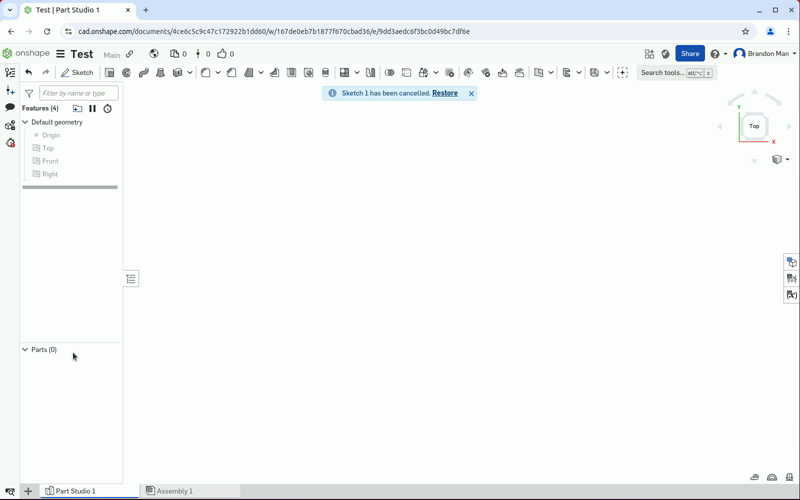
key(y)
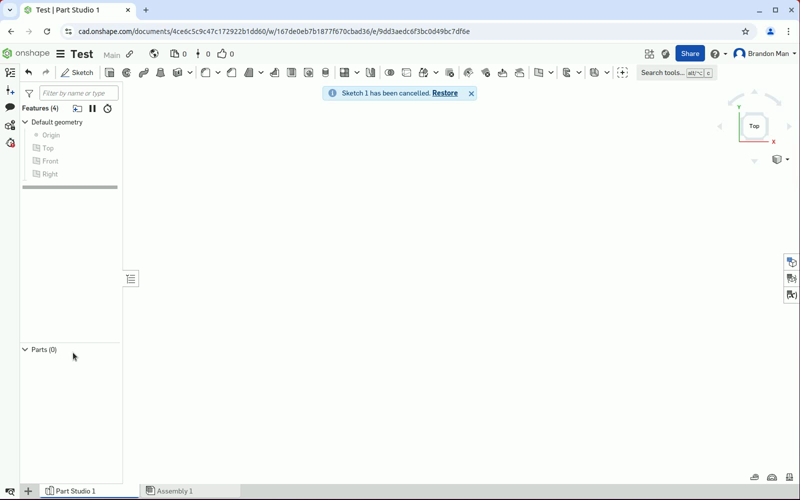
key(shift+p)
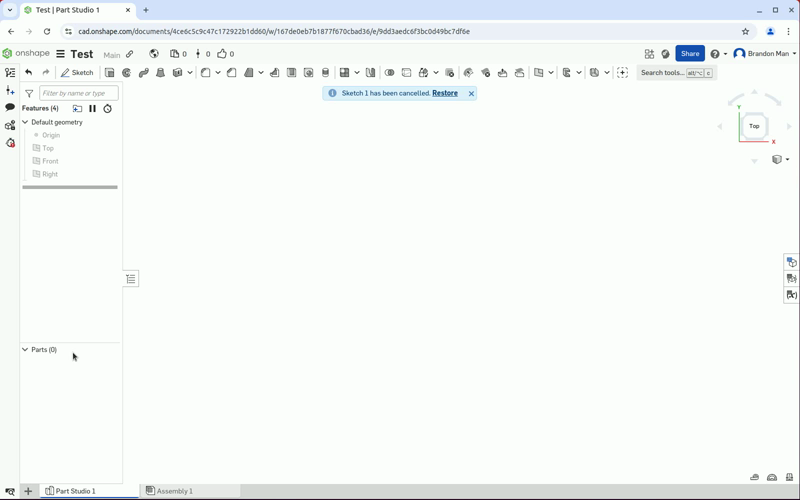
key(space)
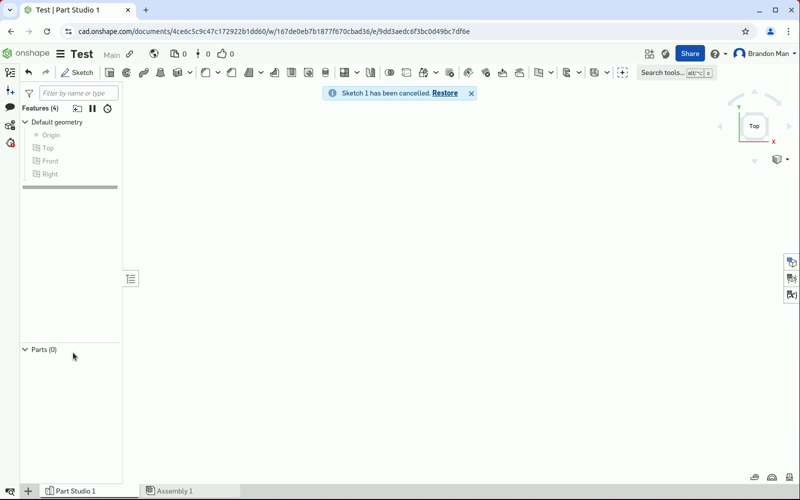
key_down(shift)
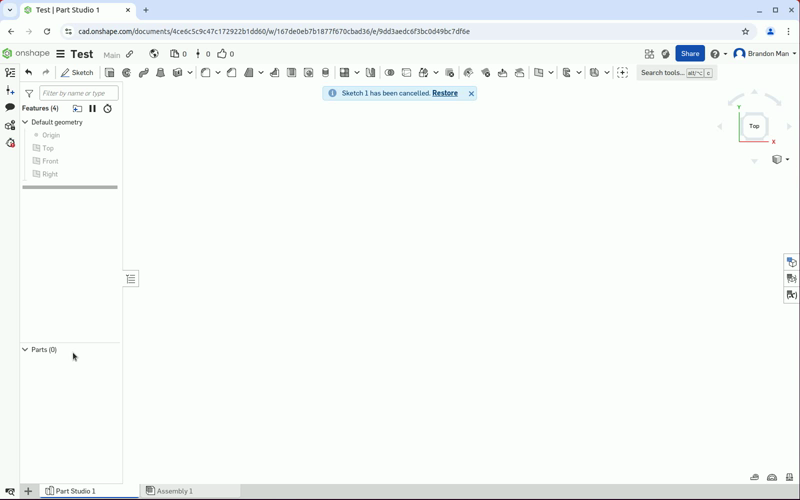
key(up)
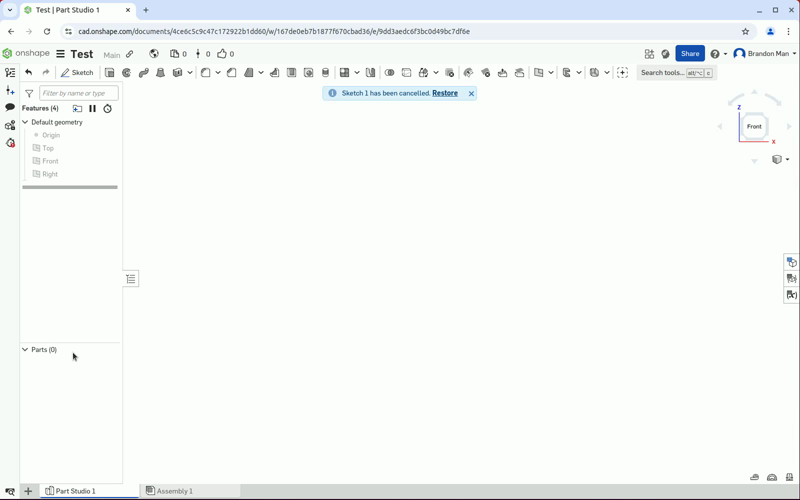
key_up(shift)
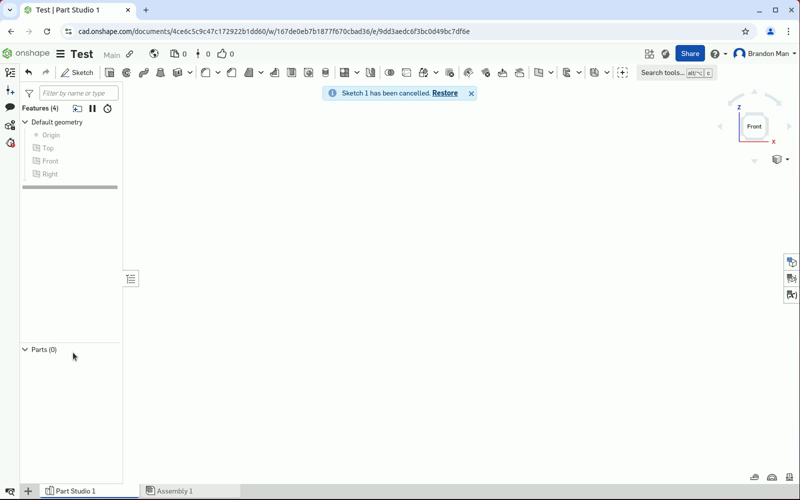
mouse_move(73, 352)
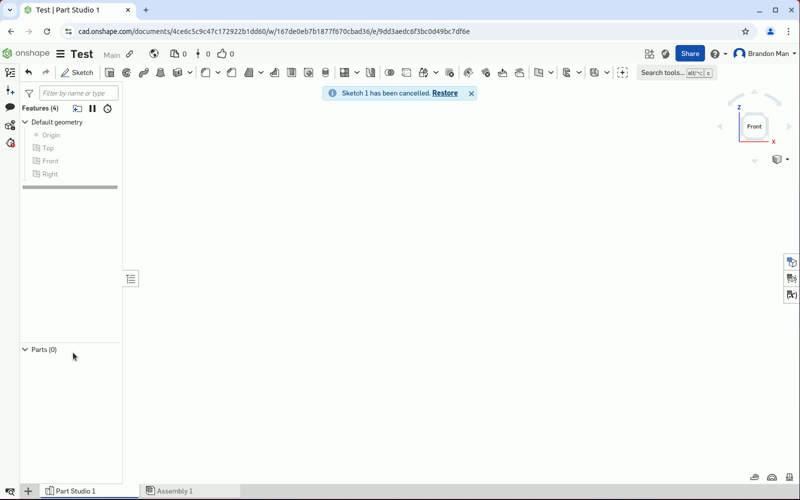
key(shift+y)
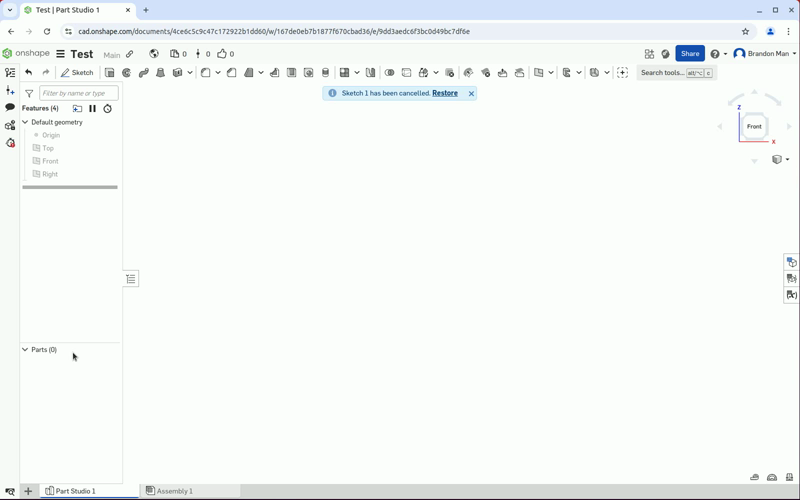
key(shift+s)
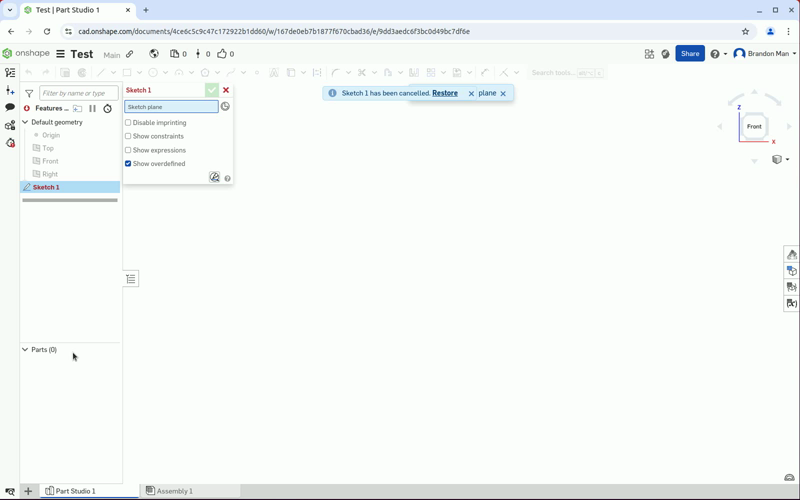
mouse_move(73, 163)
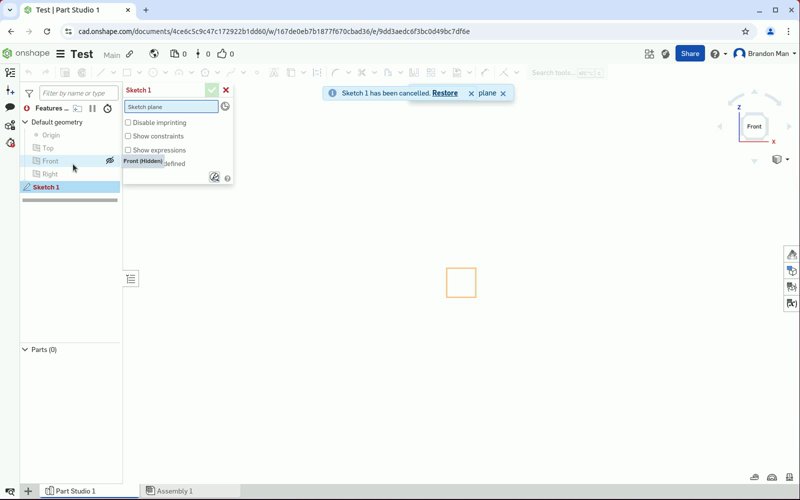
click(73, 163)
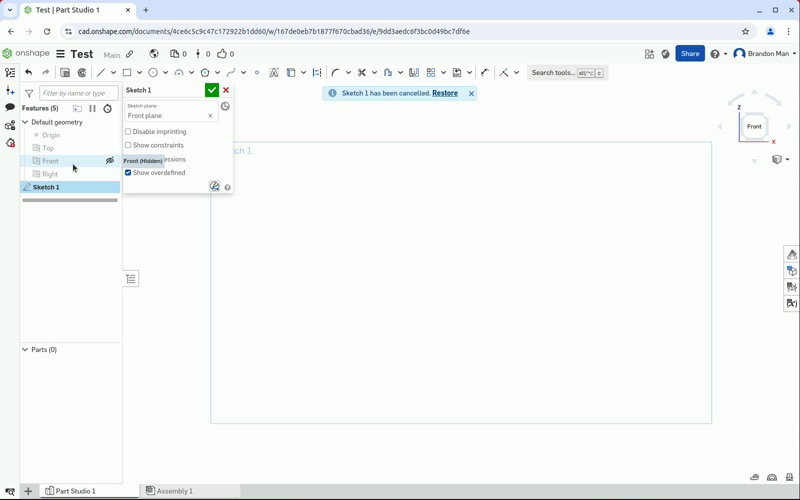
mouse_move(73, 352)
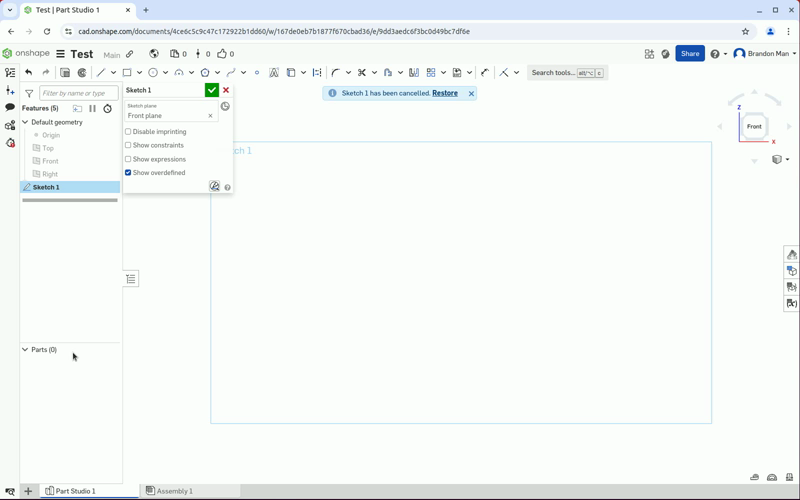
key(y)
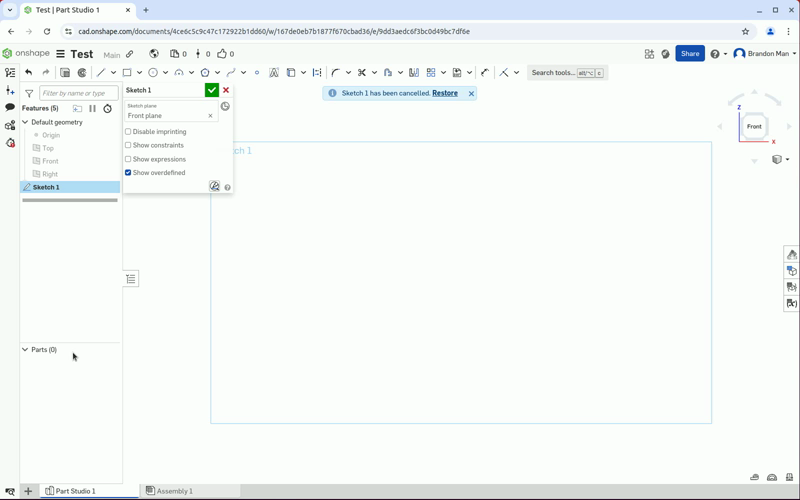
key(c)
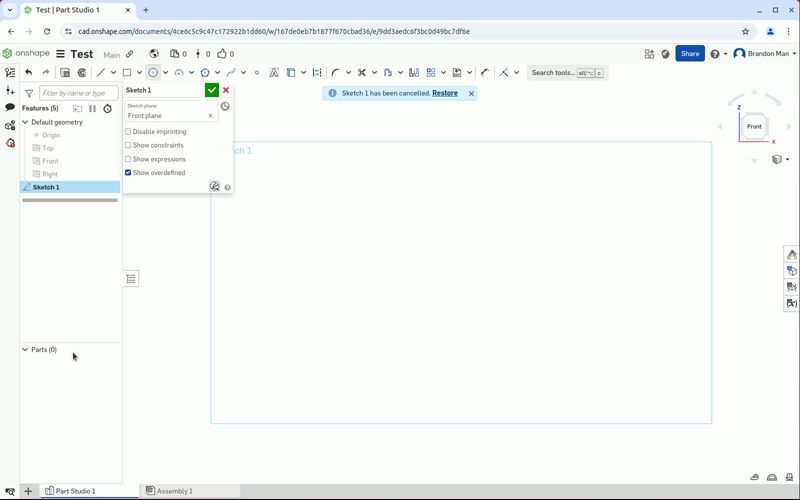
key_down(shift)
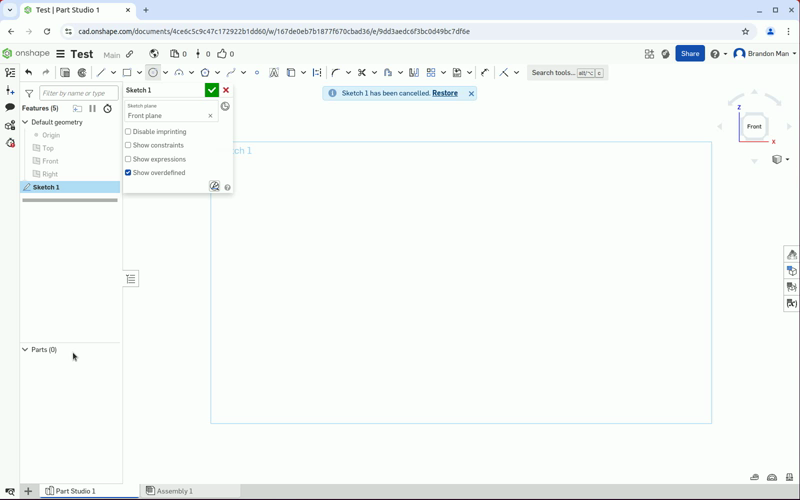
mouse_move(461, 282)
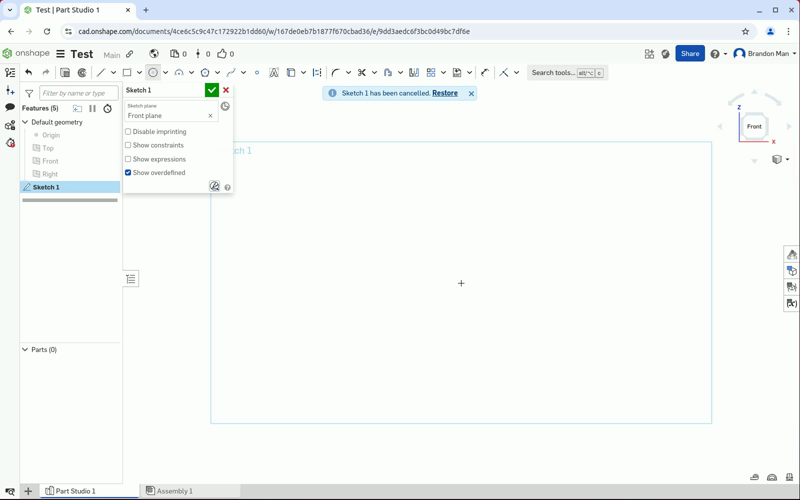
click(461, 282)
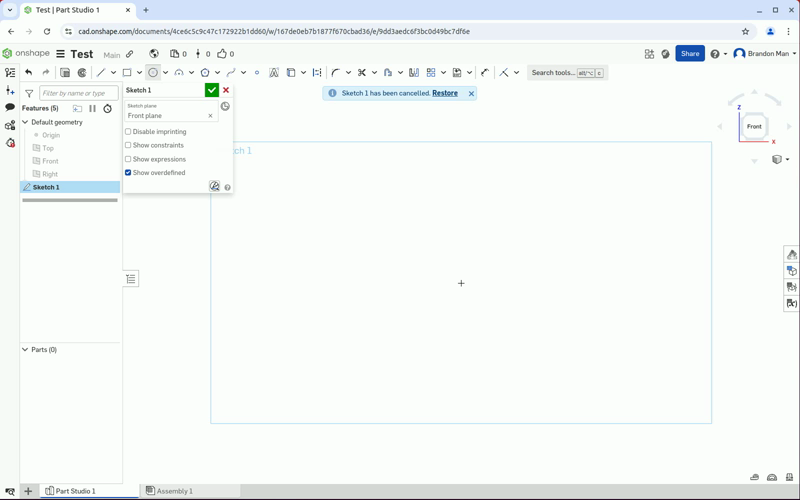
key_up(shift)
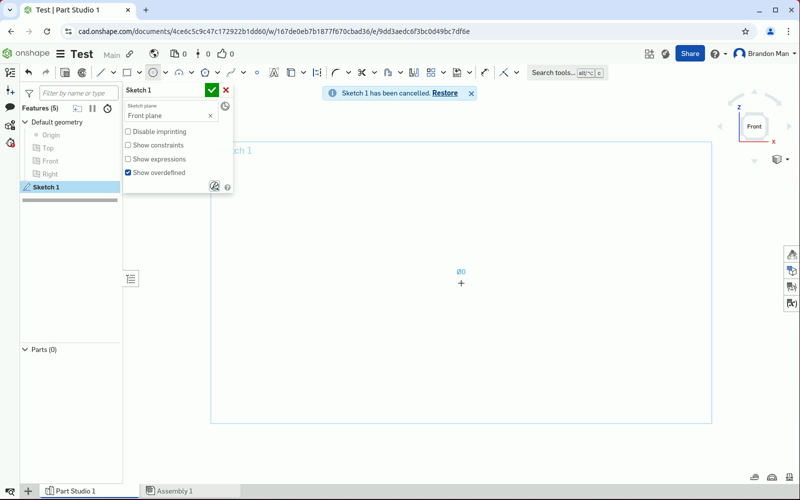
mouse_move(572, 282)
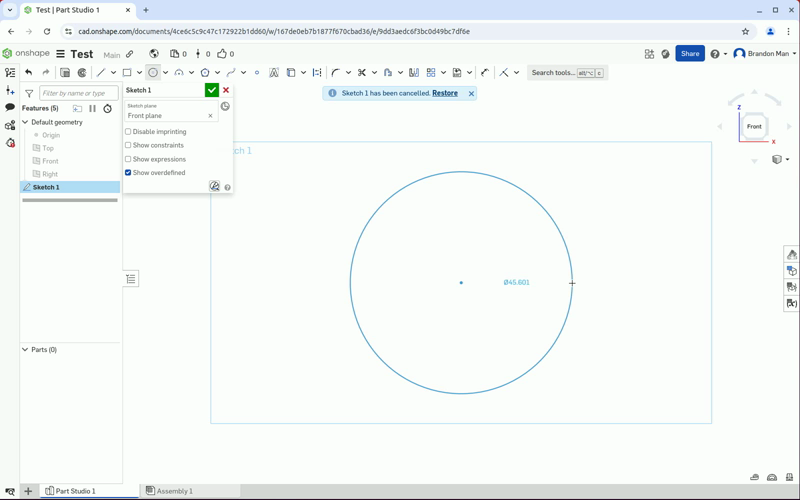
click(572, 282)
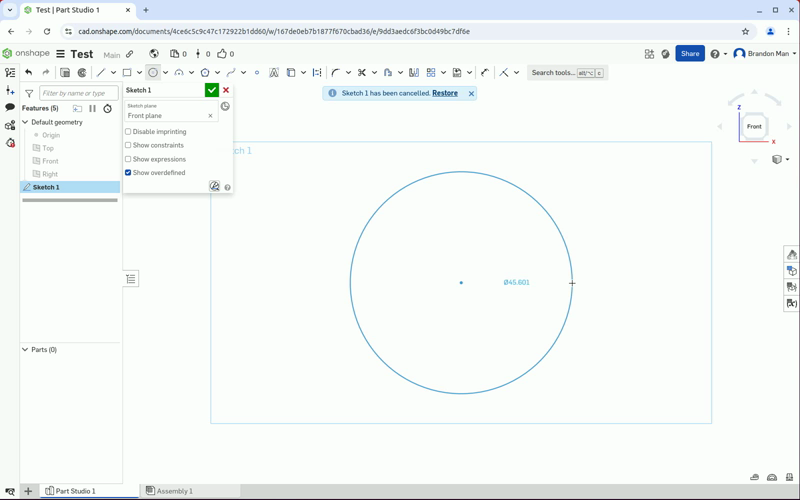
key(esc)
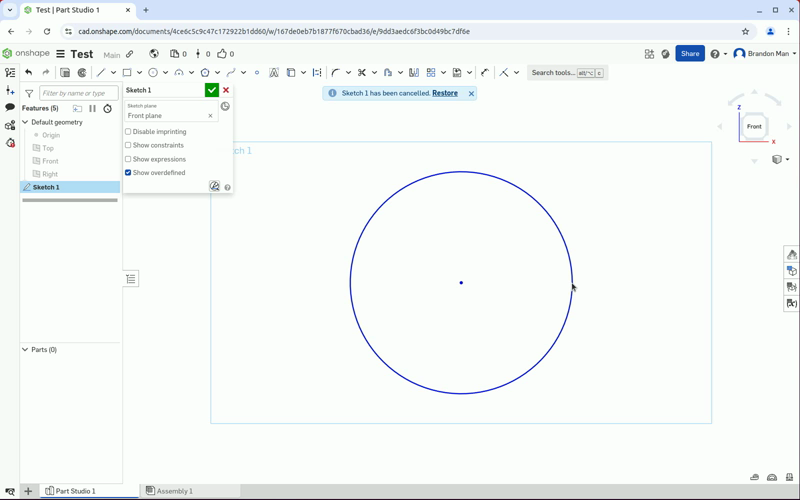
key(c)
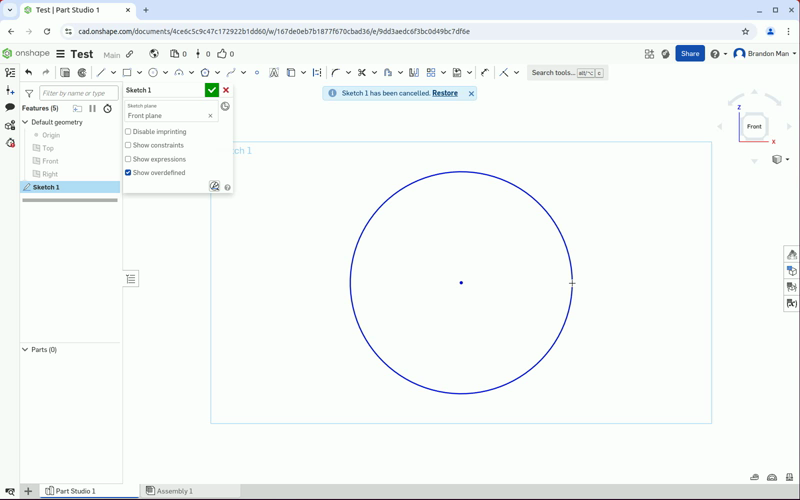
key_down(shift)
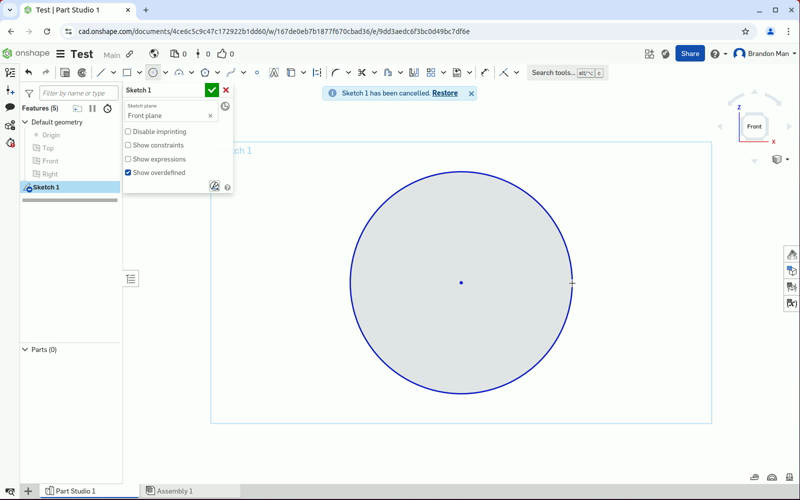
mouse_move(461, 282)
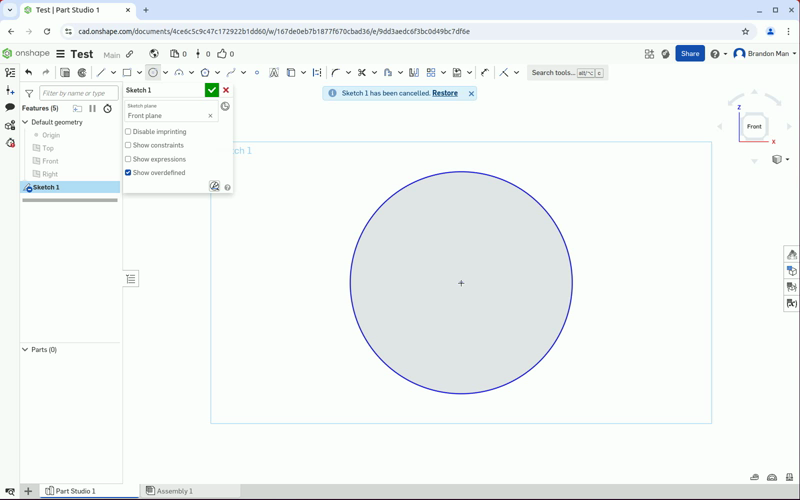
click(461, 282)
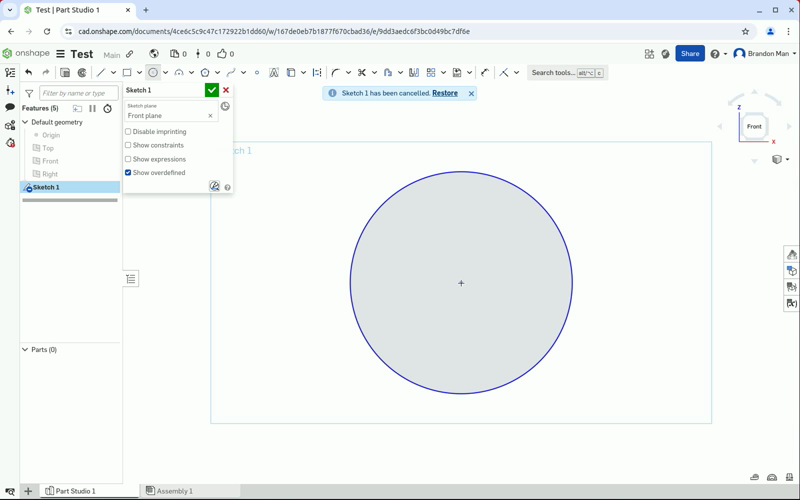
key_up(shift)
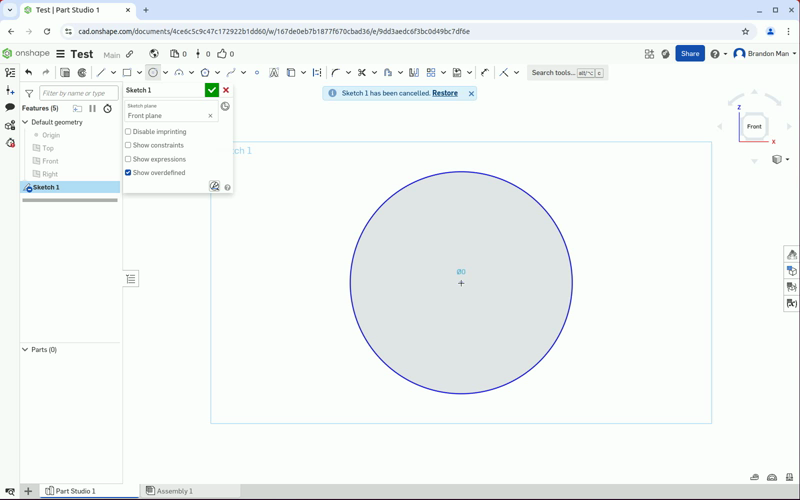
mouse_move(555, 282)
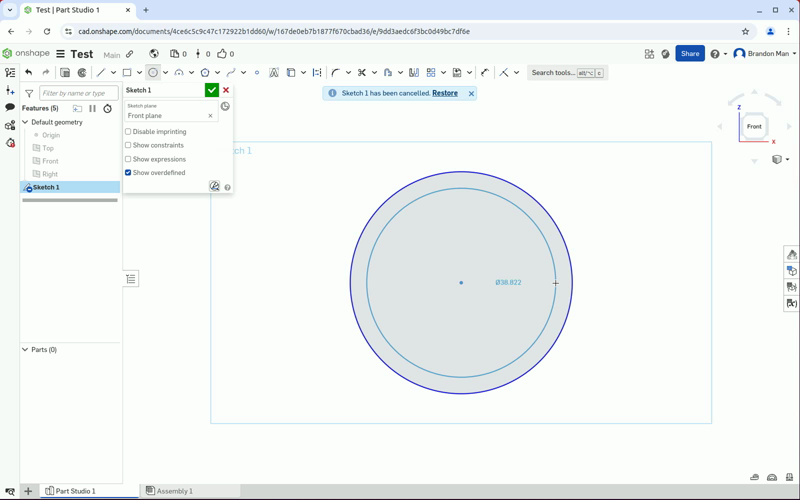
click(555, 282)
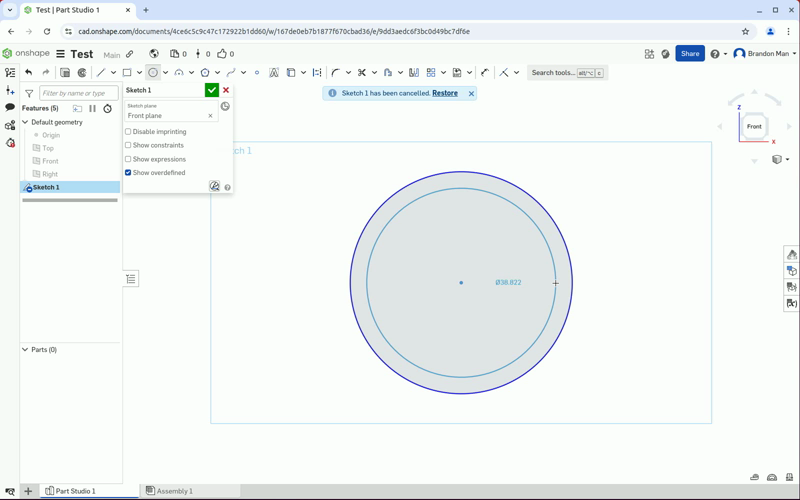
key(esc)
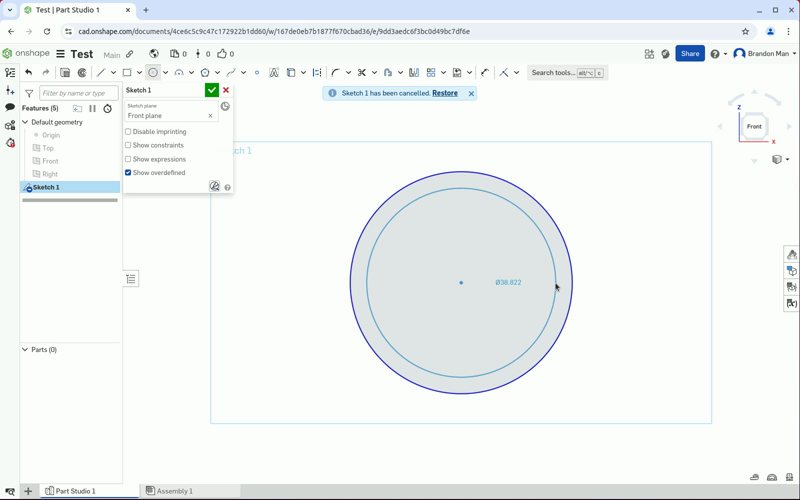
mouse_move(360, 289)
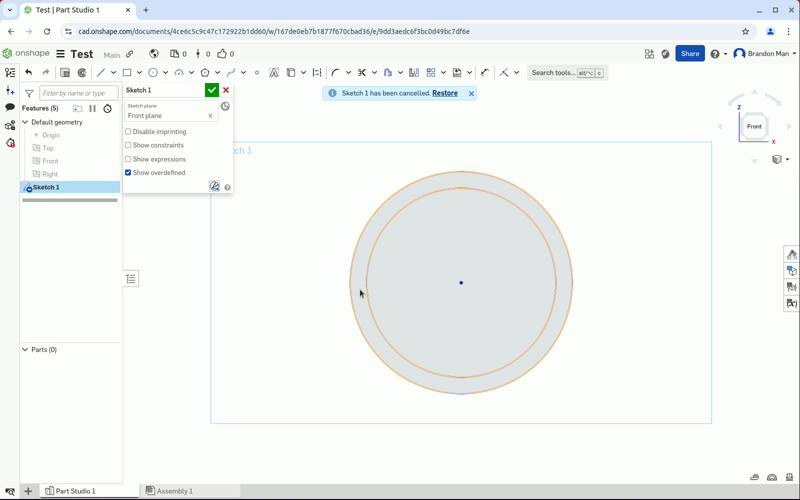
click(360, 289)
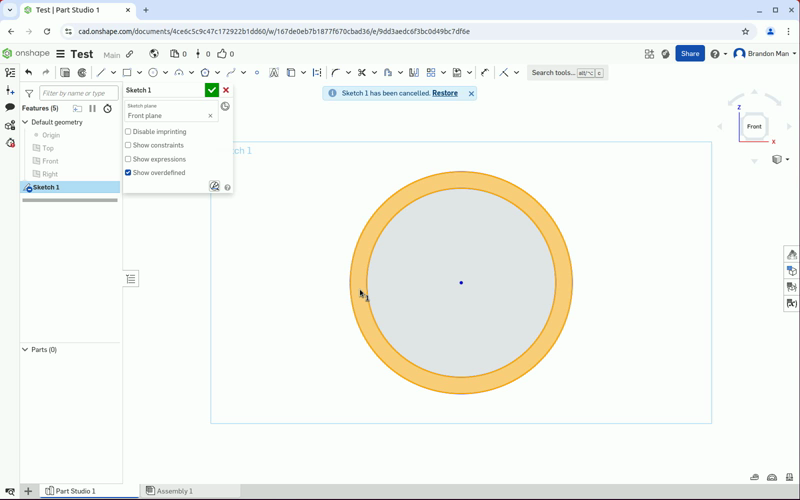
mouse_move(73, 352)
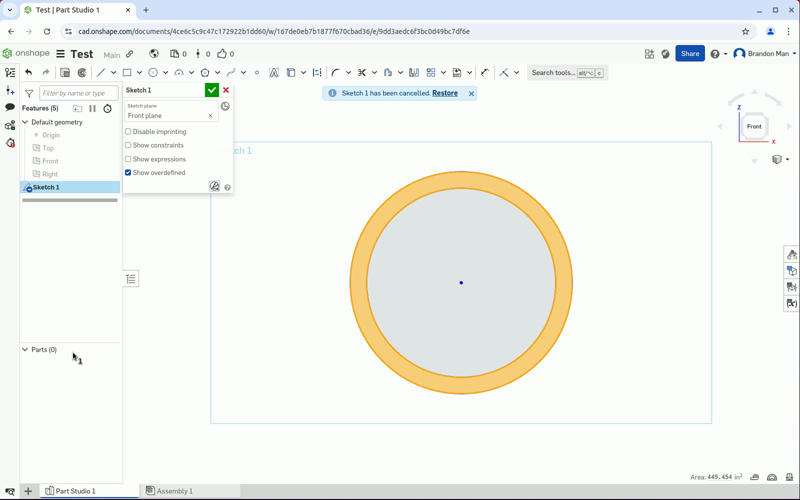
key(shift+y)
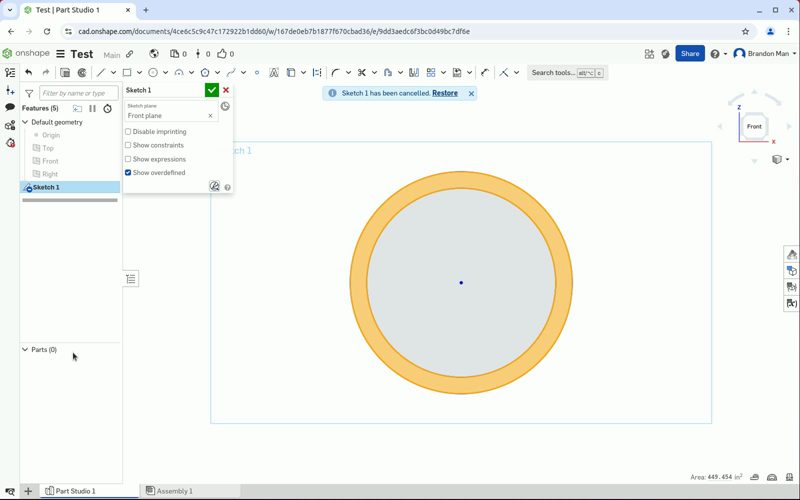
key(shift+e)
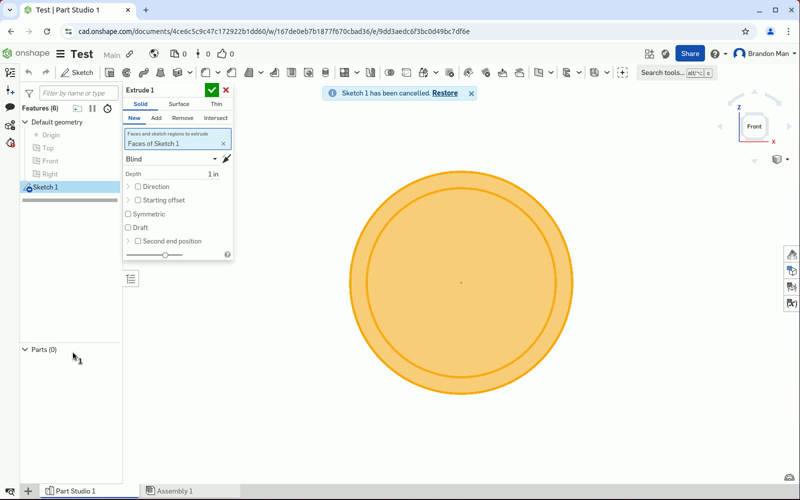
mouse_move(143, 106)
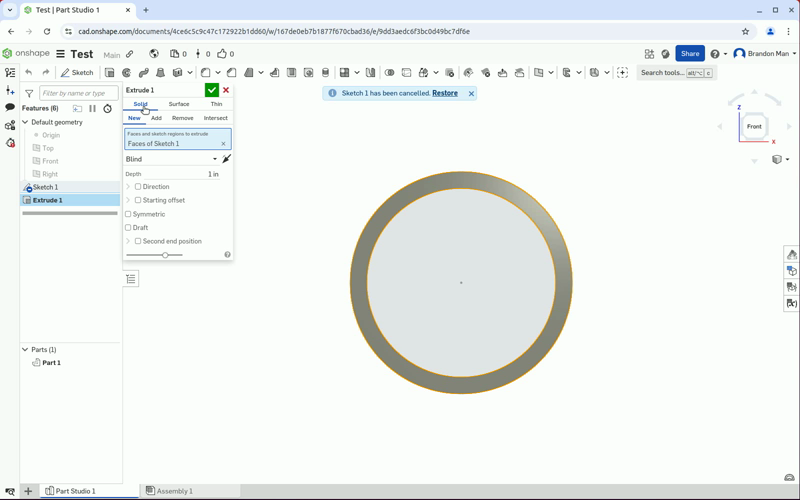
click(143, 106)
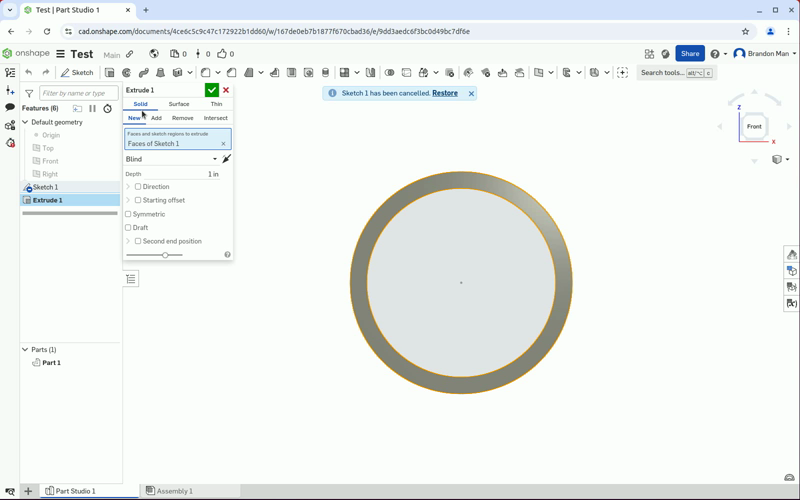
mouse_move(137, 120)
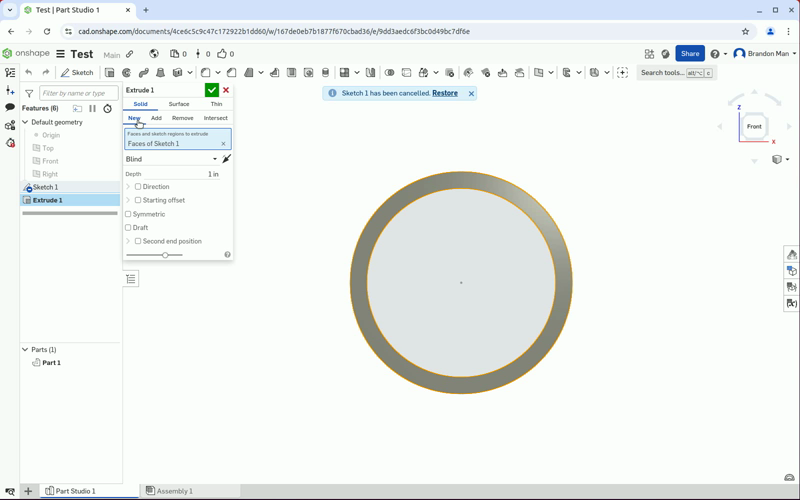
click(137, 120)
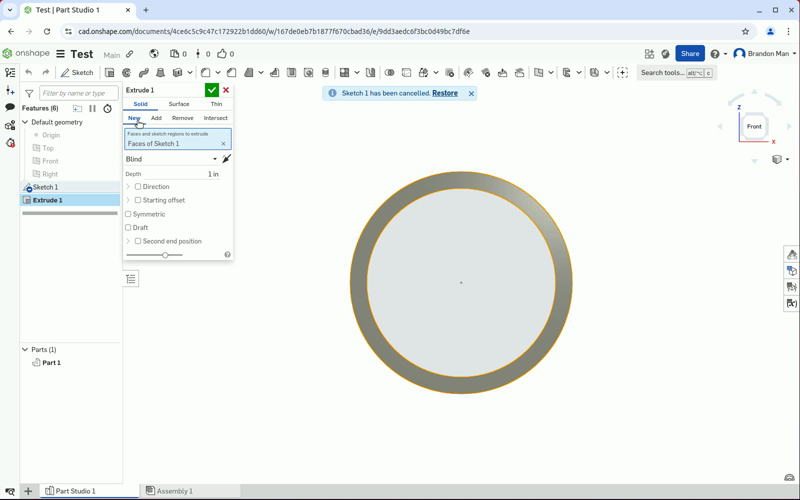
key(tab, 4)
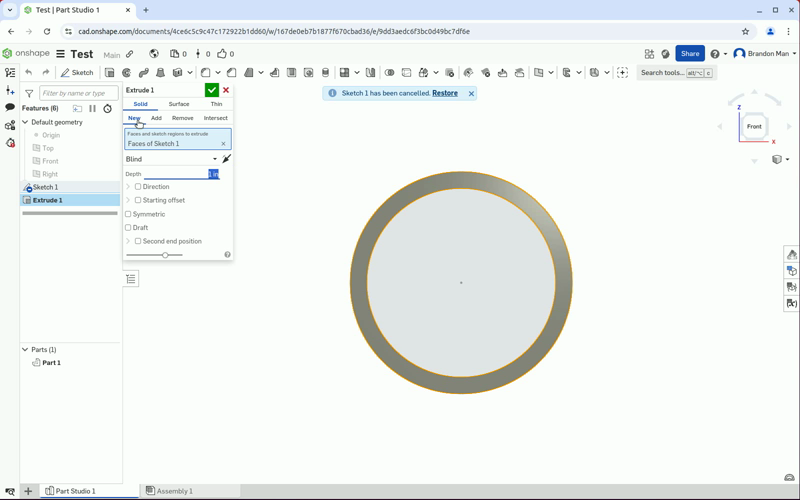
text(15.405)
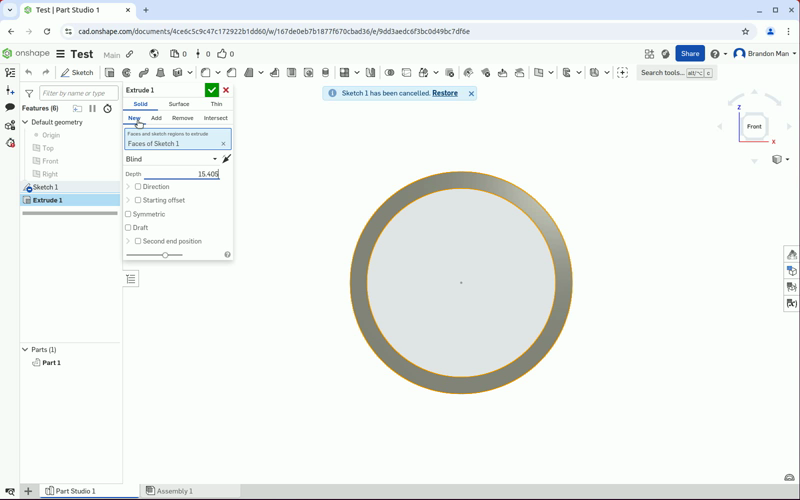
key(enter)
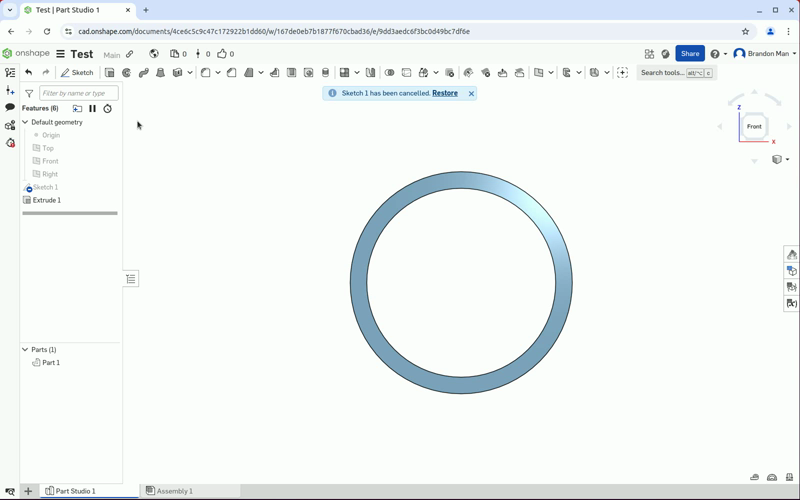
key(shift+h)
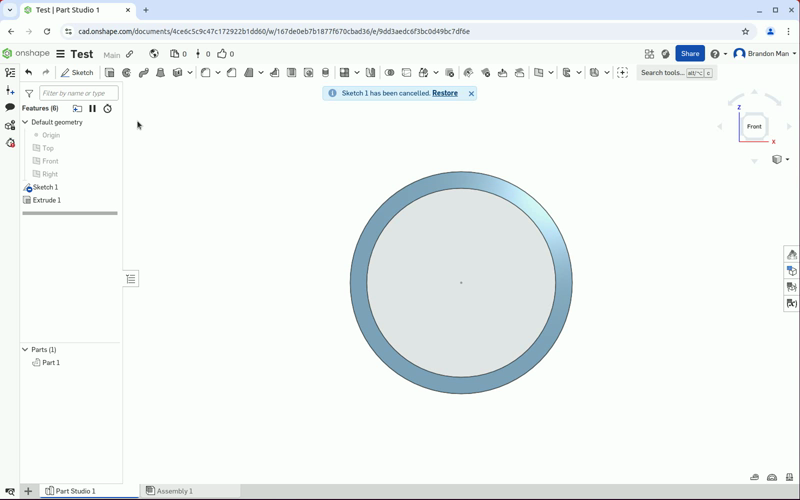
key(shift+h)
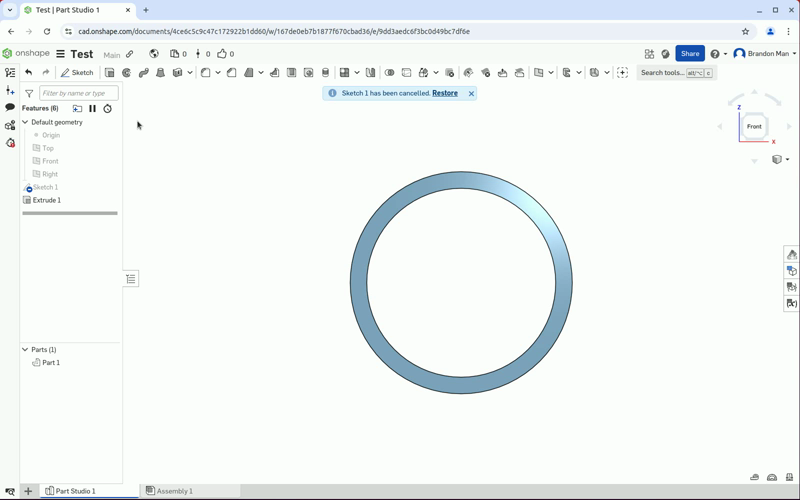
mouse_move(73, 189)
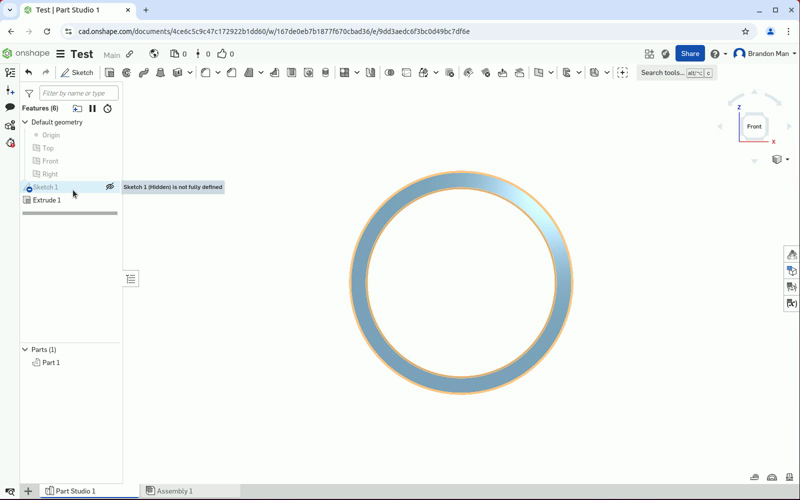
click(73, 189)
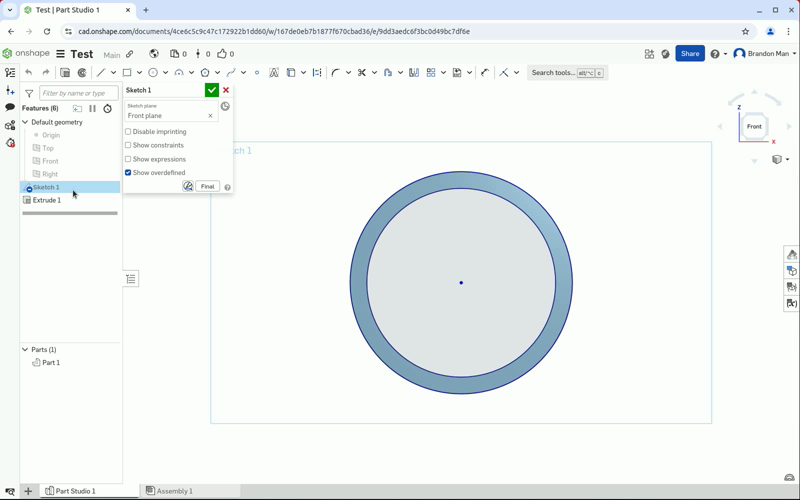
mouse_move(229, 92)
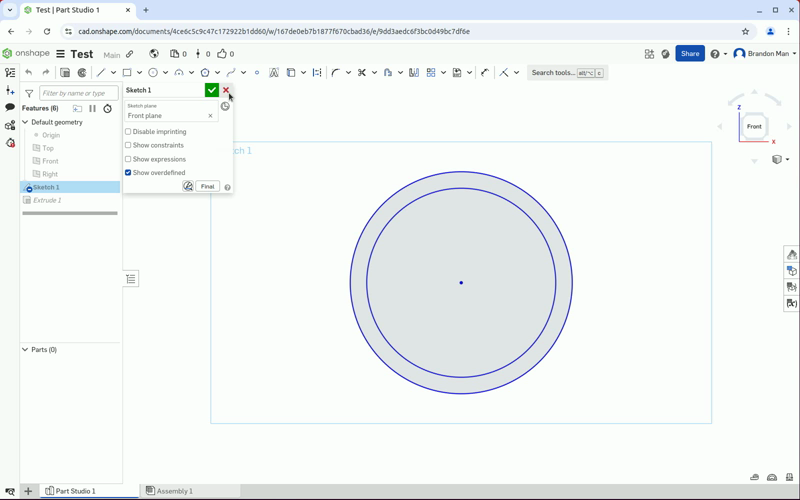
click(229, 92)
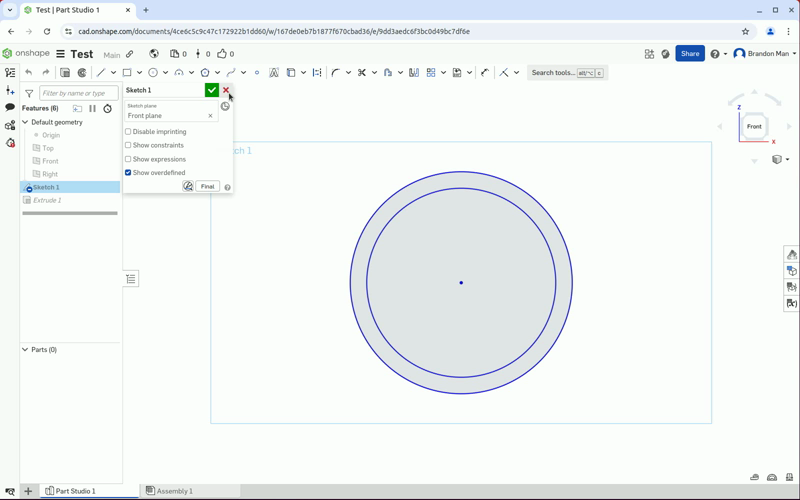
key(shift+s)
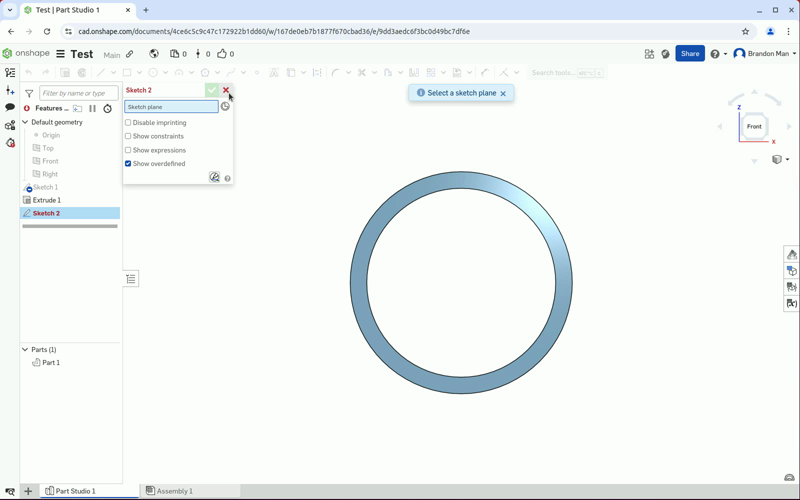
mouse_move(73, 163)
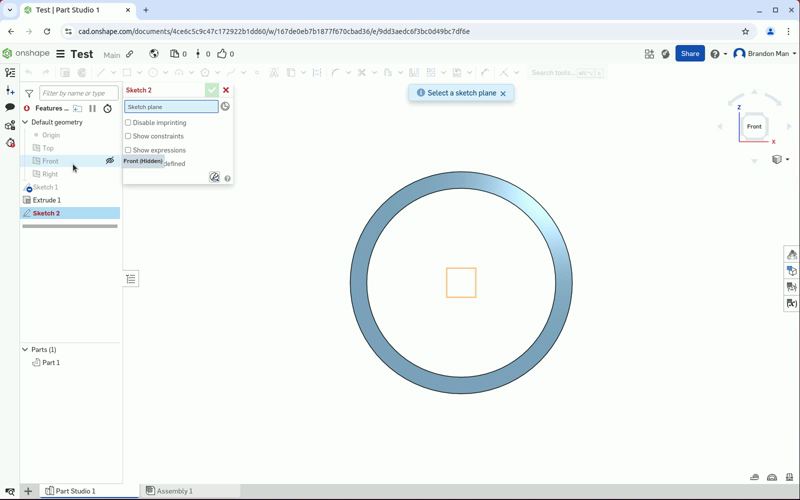
click(73, 163)
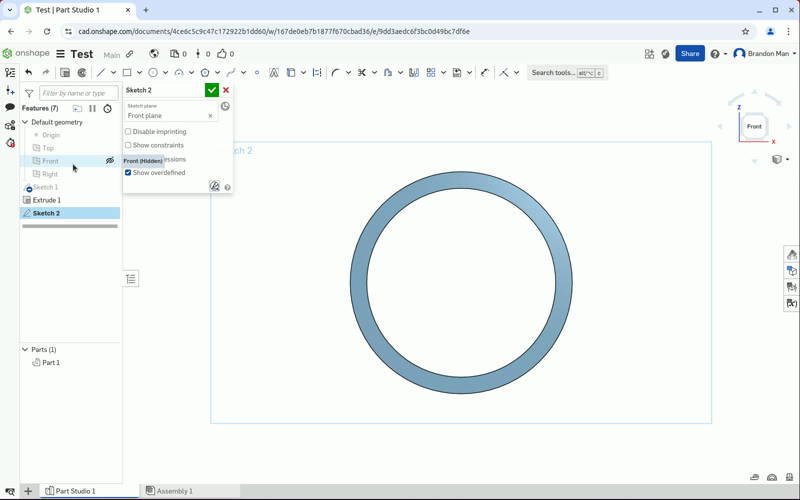
mouse_move(73, 352)
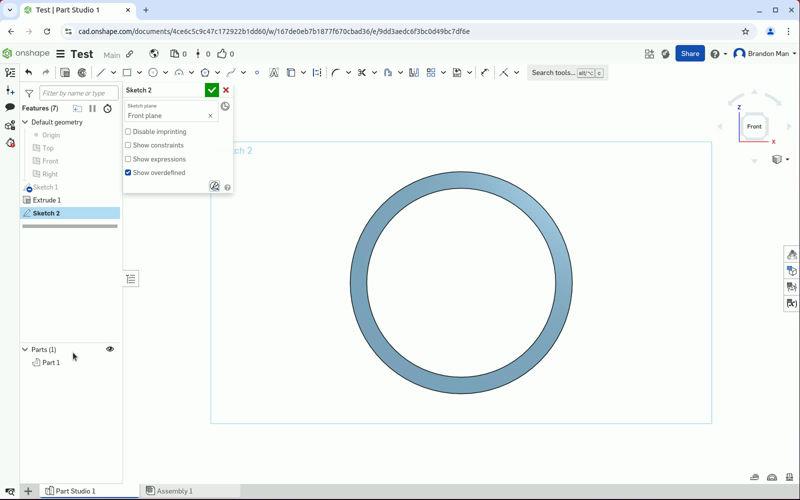
key(y)
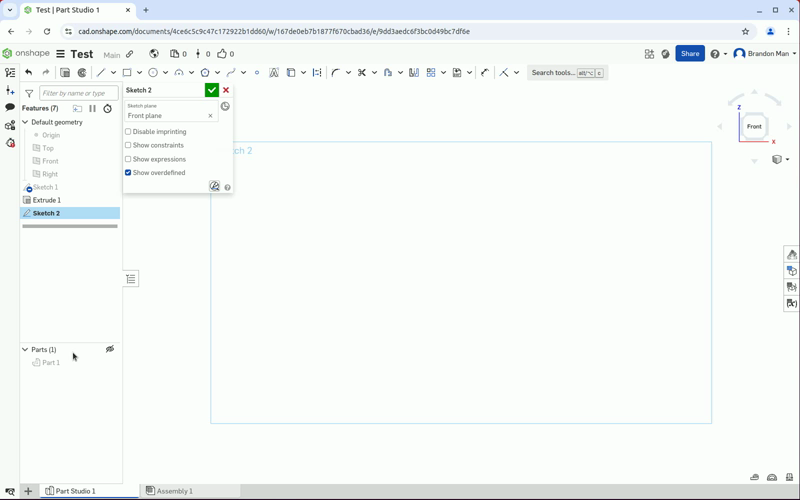
key(c)
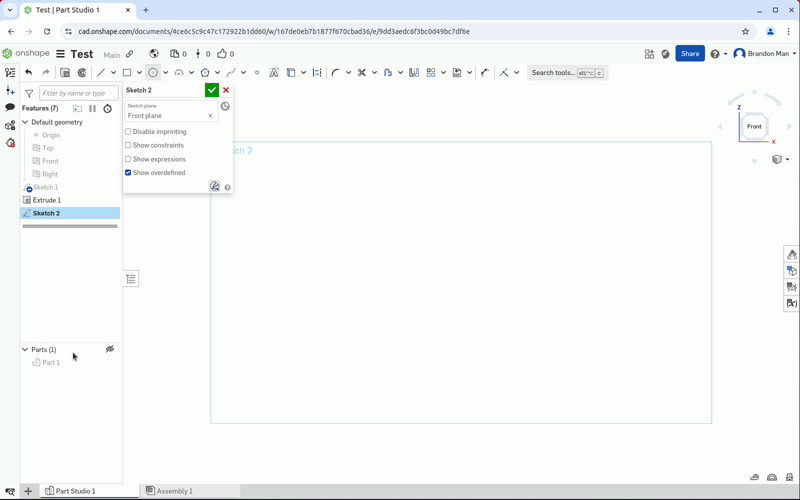
key_down(shift)
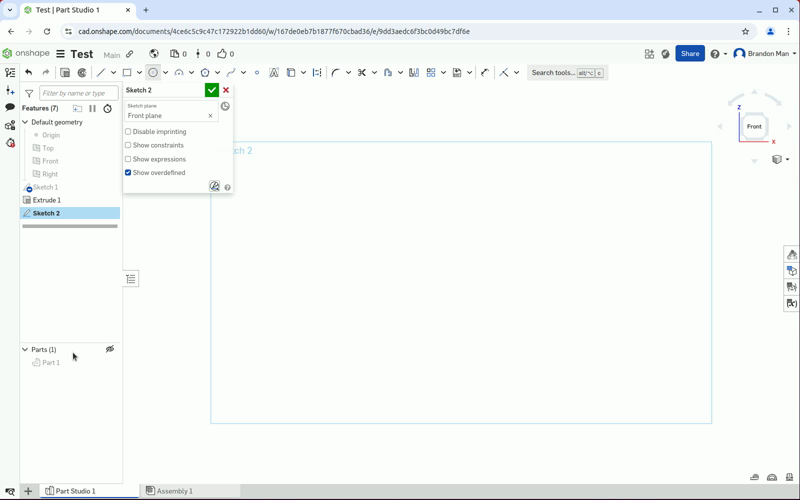
mouse_move(461, 282)
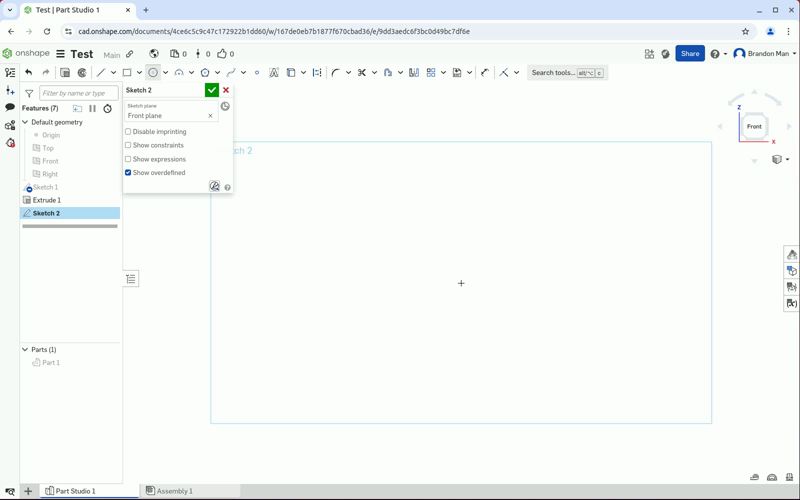
click(461, 282)
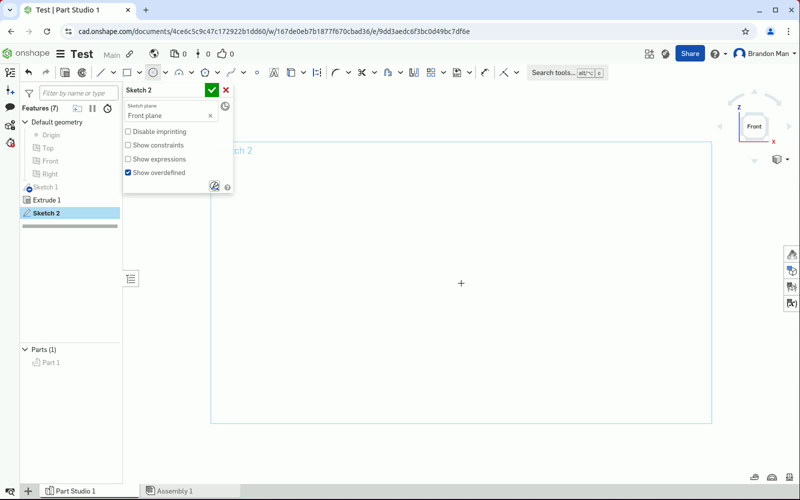
key_up(shift)
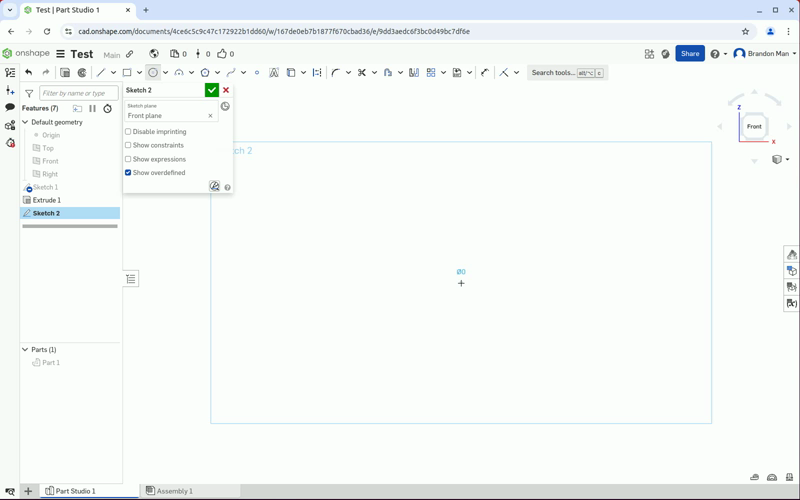
mouse_move(555, 282)
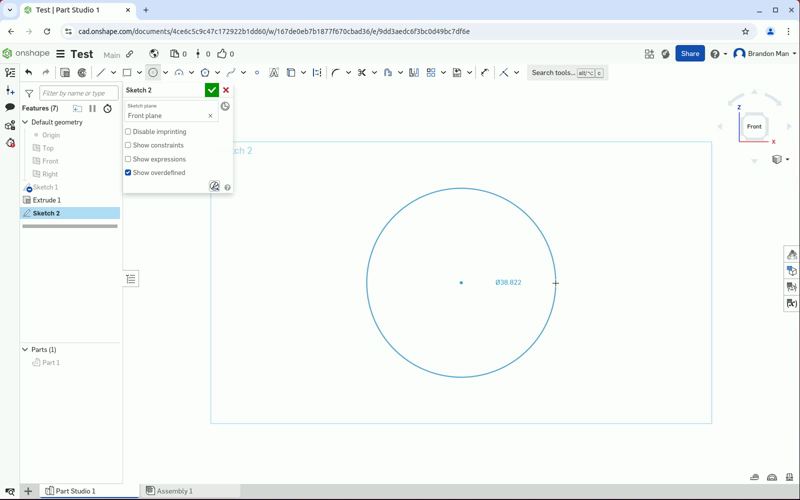
click(555, 282)
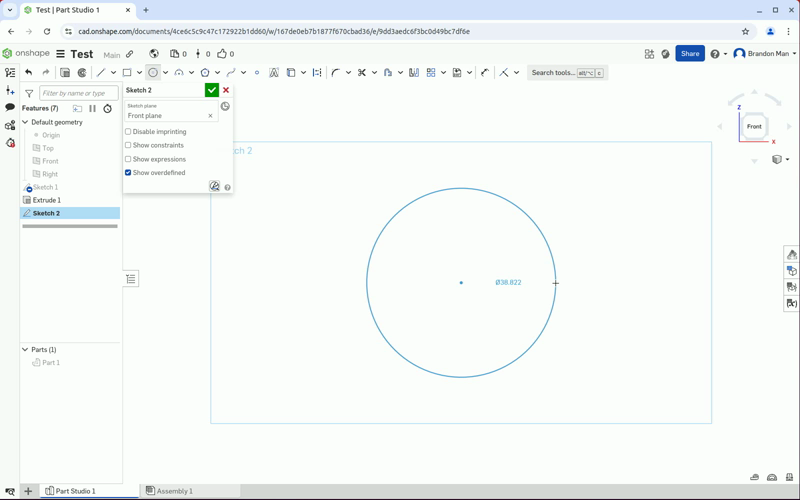
key(esc)
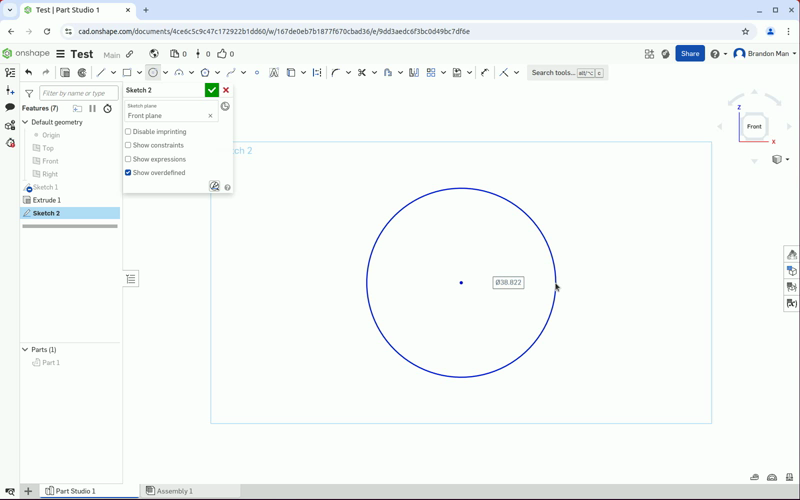
key(c)
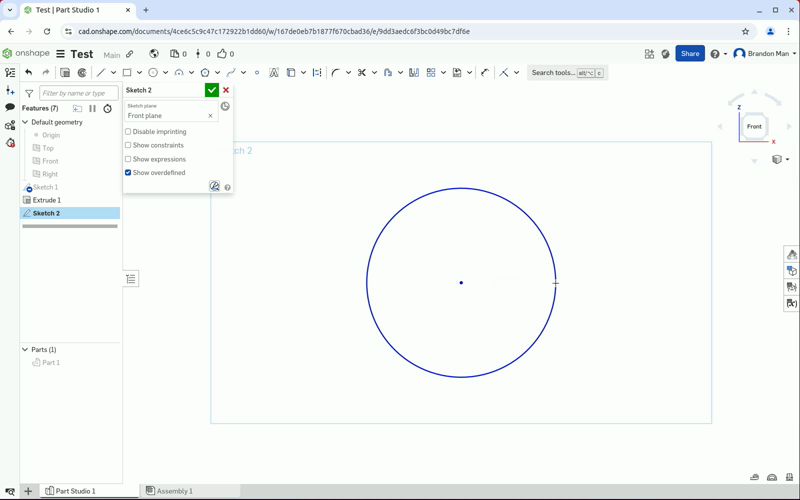
key_down(shift)
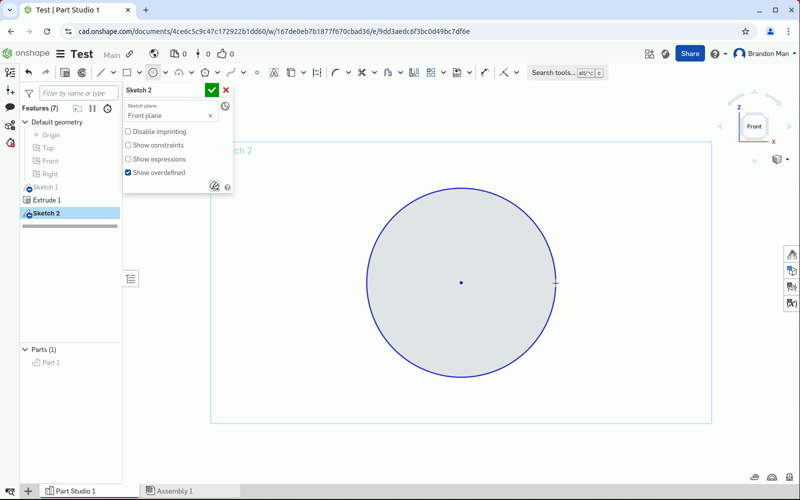
mouse_move(461, 282)
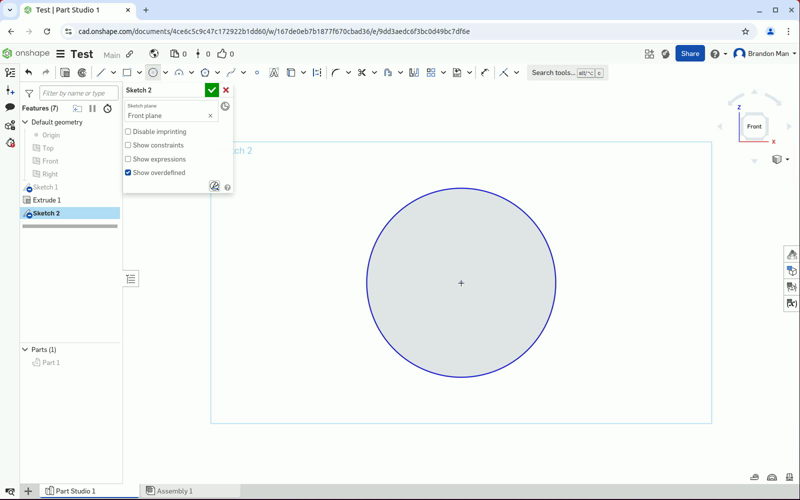
click(461, 282)
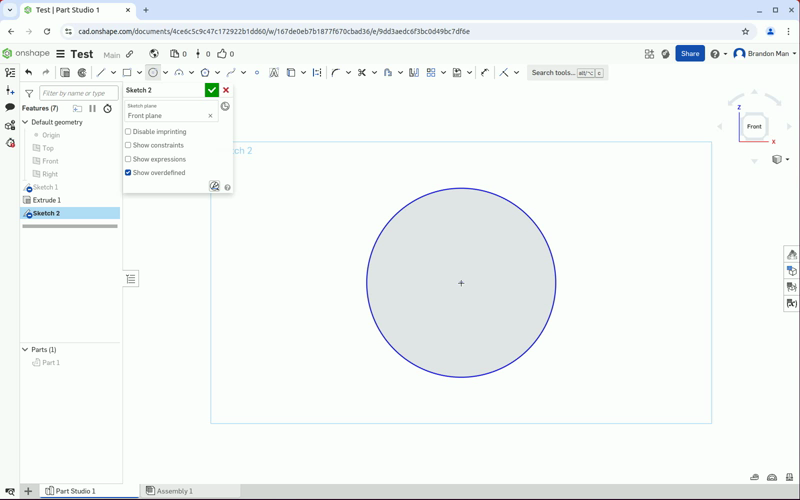
key_up(shift)
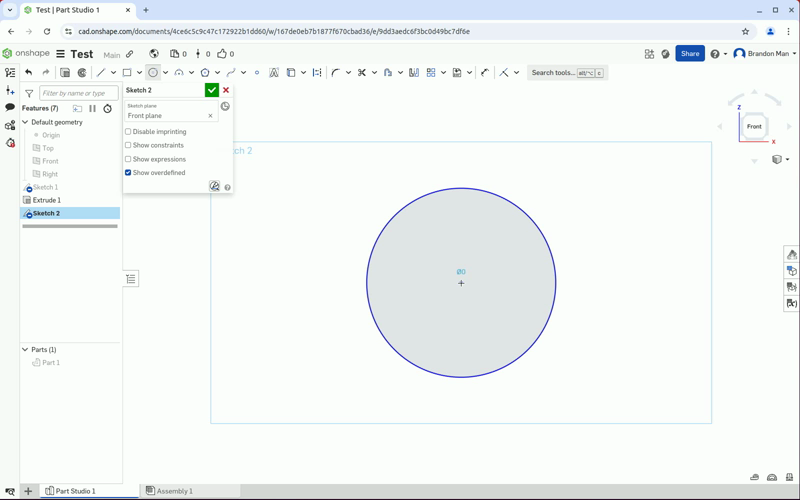
mouse_move(536, 282)
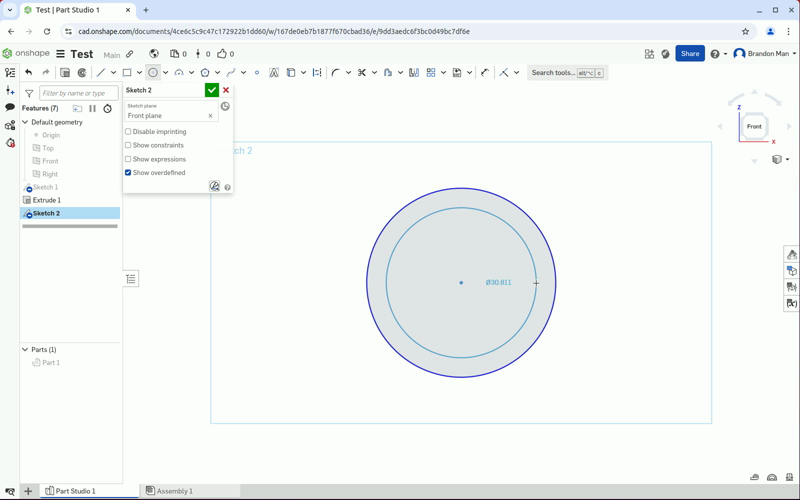
click(536, 282)
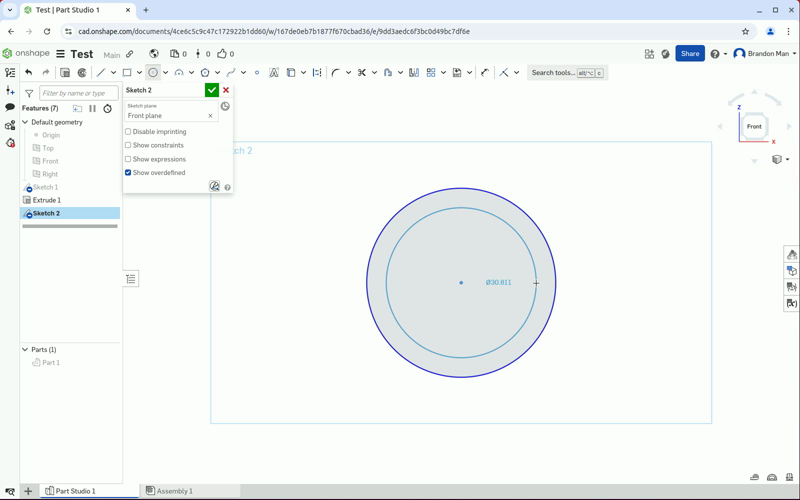
key(esc)
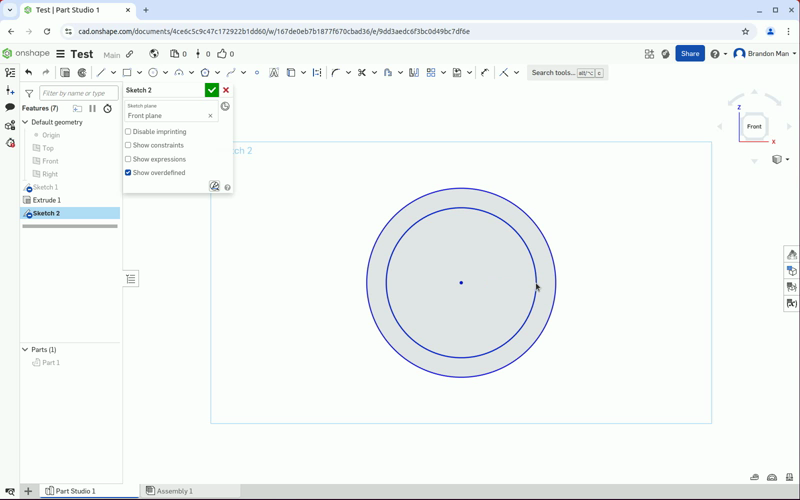
mouse_move(415, 211)
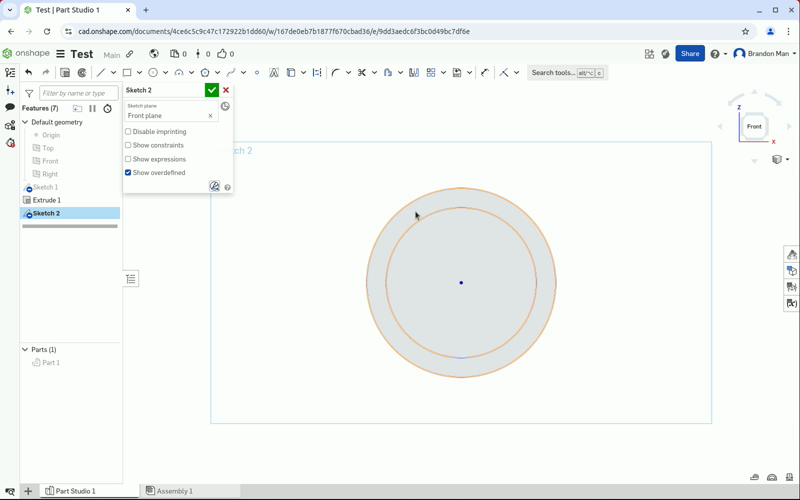
click(415, 211)
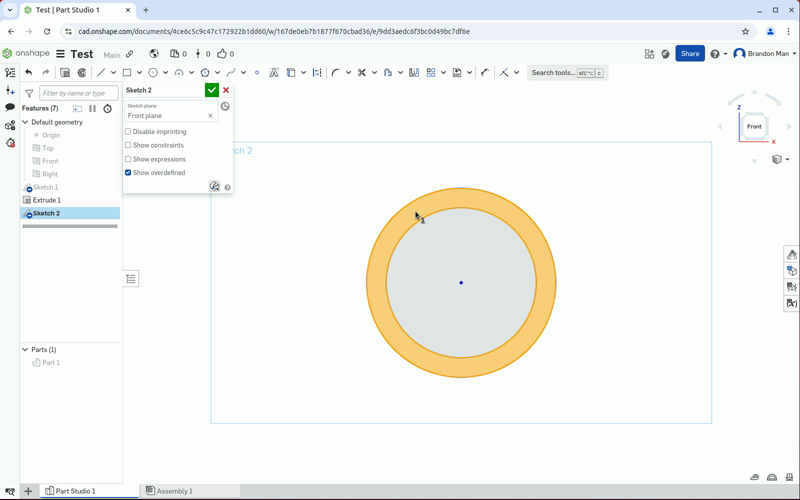
mouse_move(73, 352)
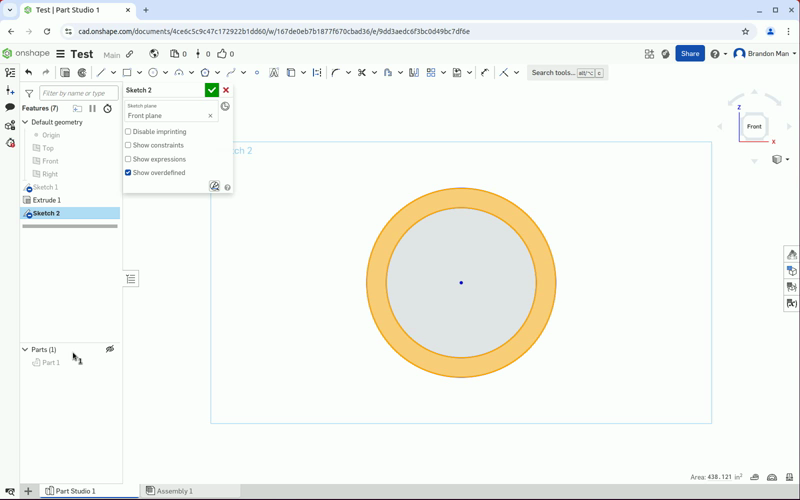
key(shift+y)
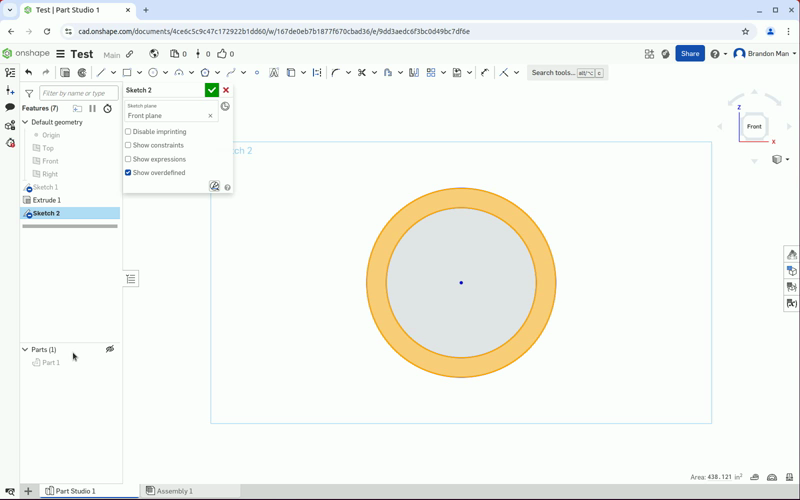
key(shift+e)
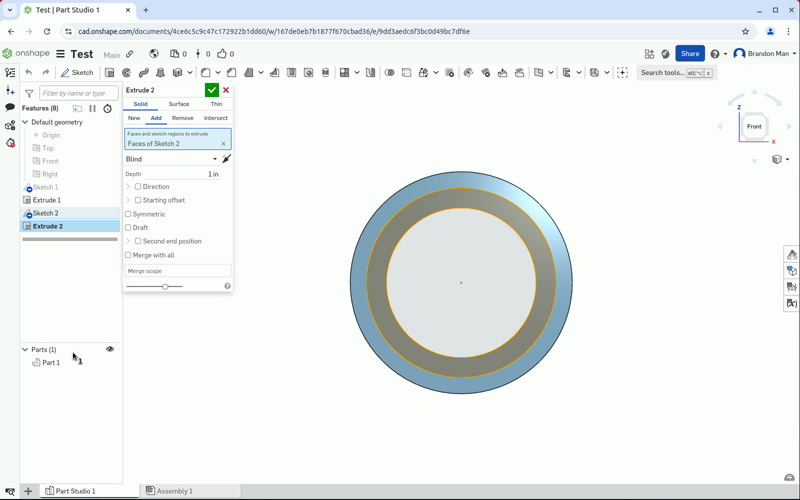
mouse_move(143, 106)
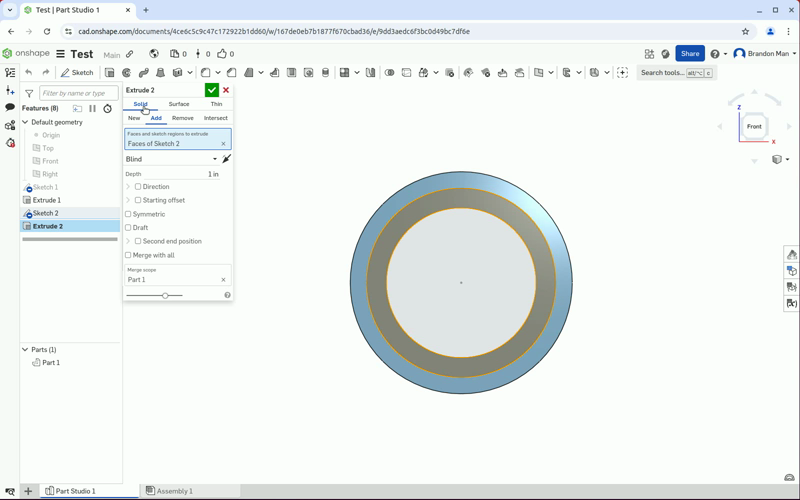
click(143, 106)
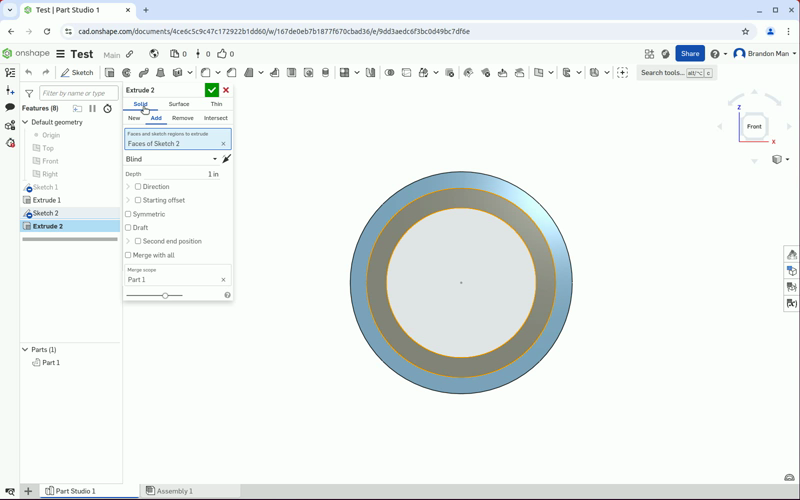
mouse_move(137, 120)
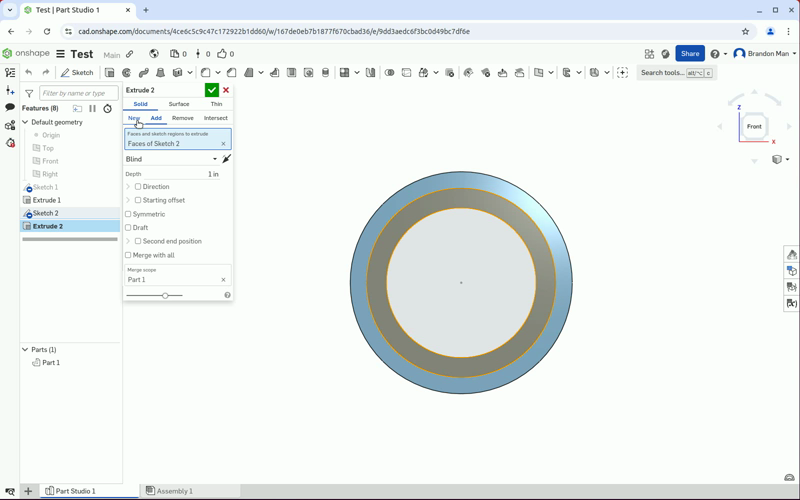
click(137, 120)
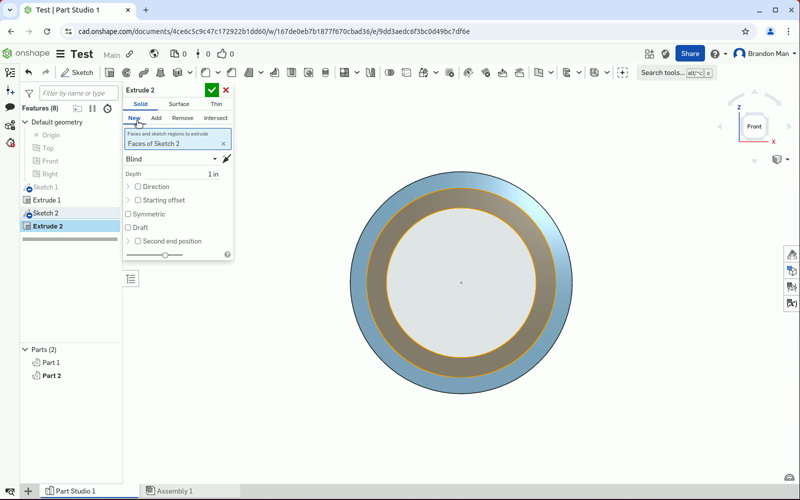
key(tab, 4)
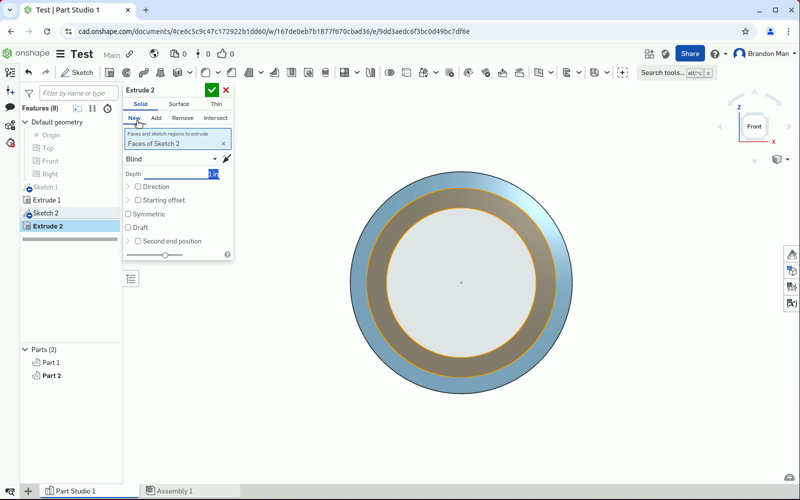
text(19.257)
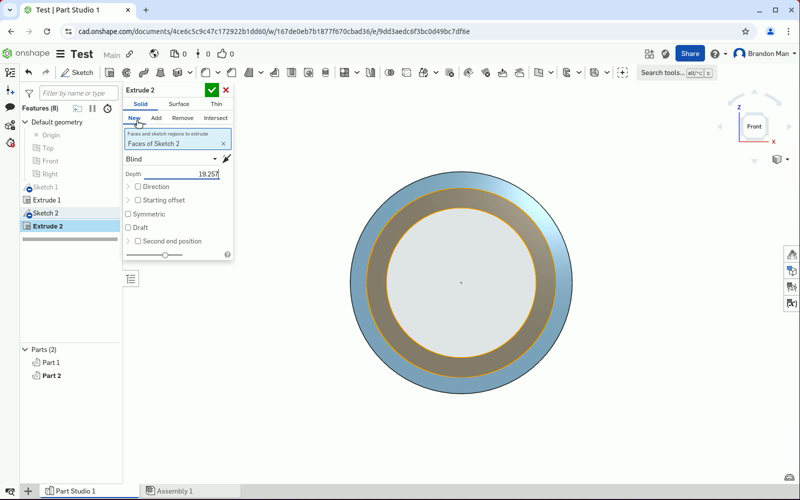
key(enter)
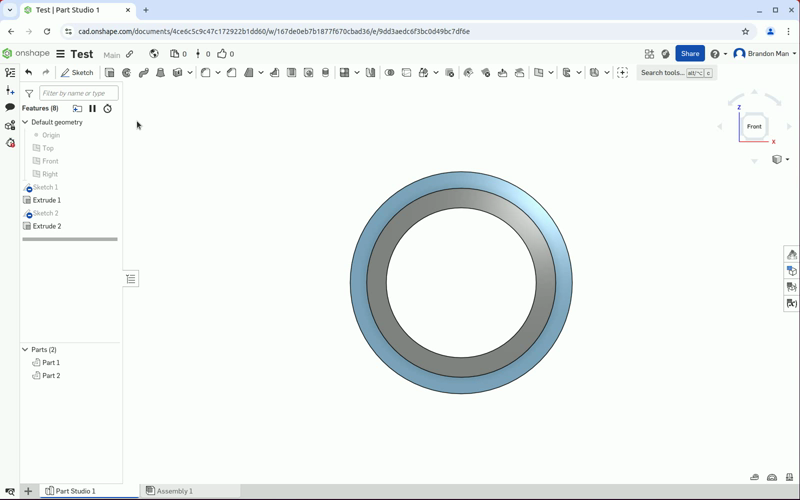
key(shift+h)
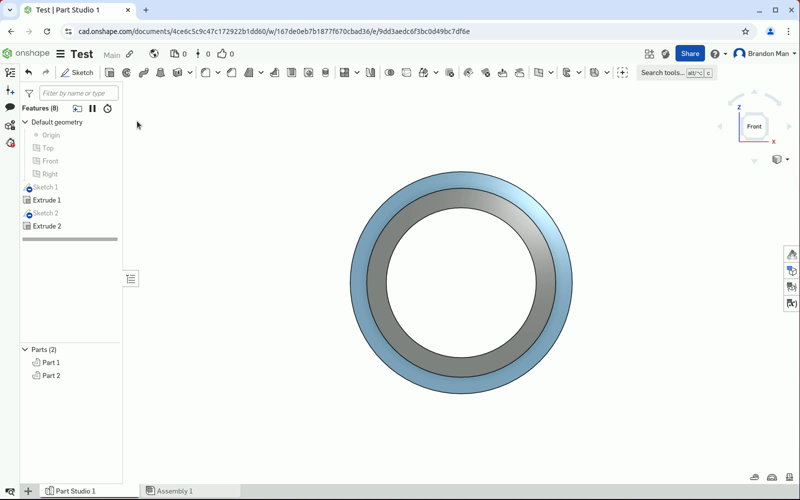
key(shift+h)
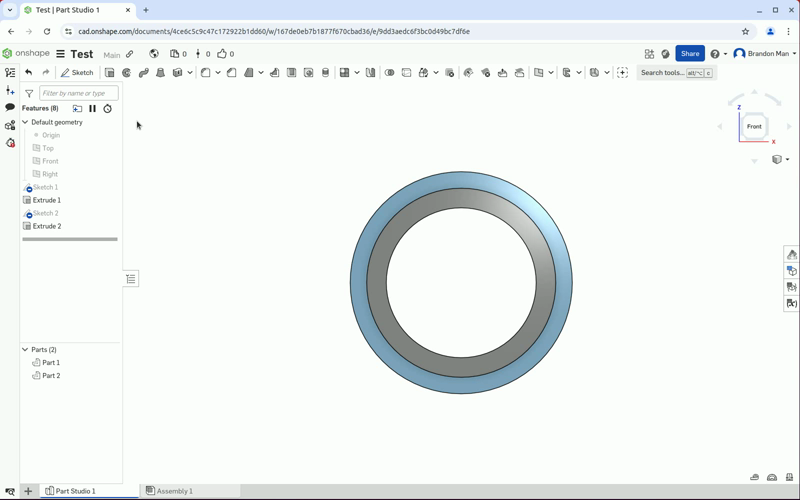
mouse_move(73, 189)
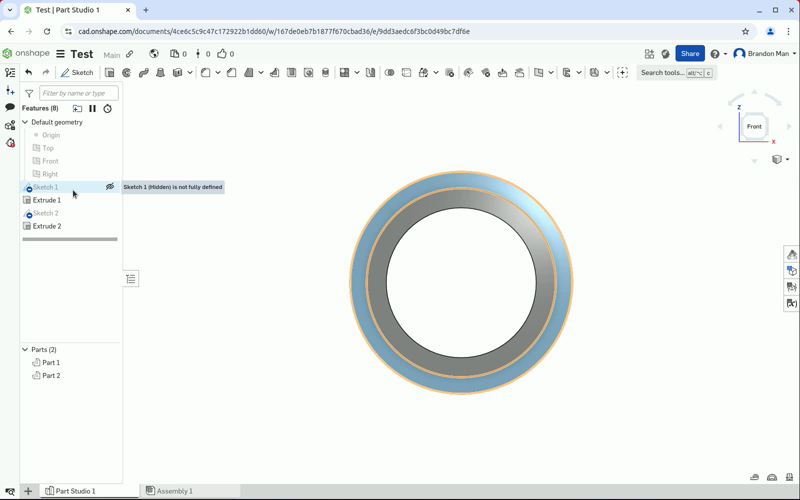
click(73, 189)
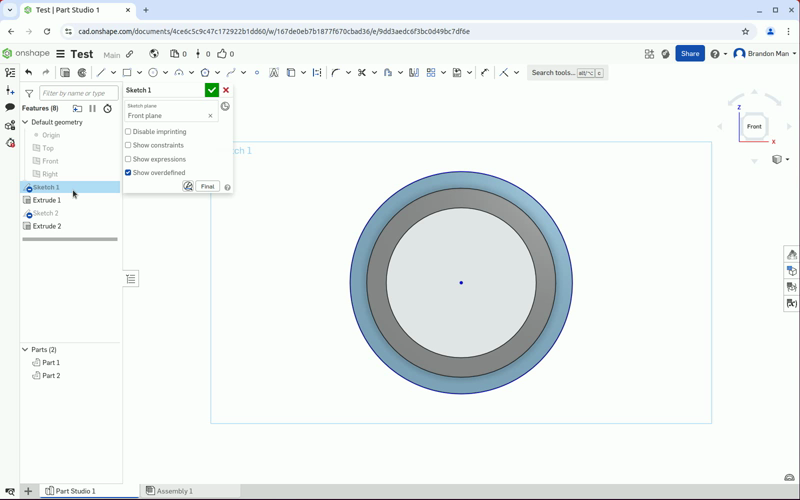
mouse_move(229, 92)
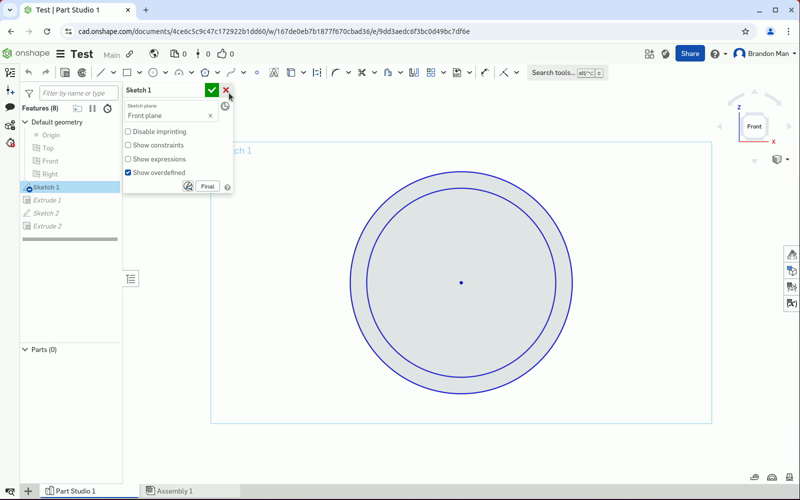
click(229, 92)
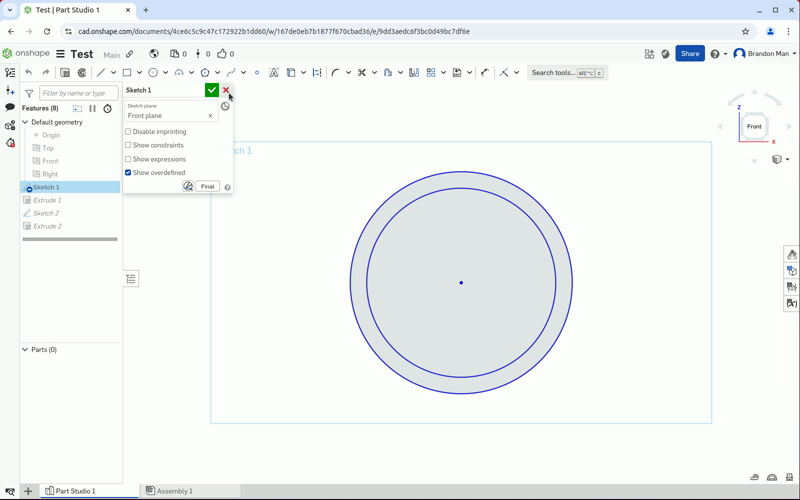
key(shift+s)
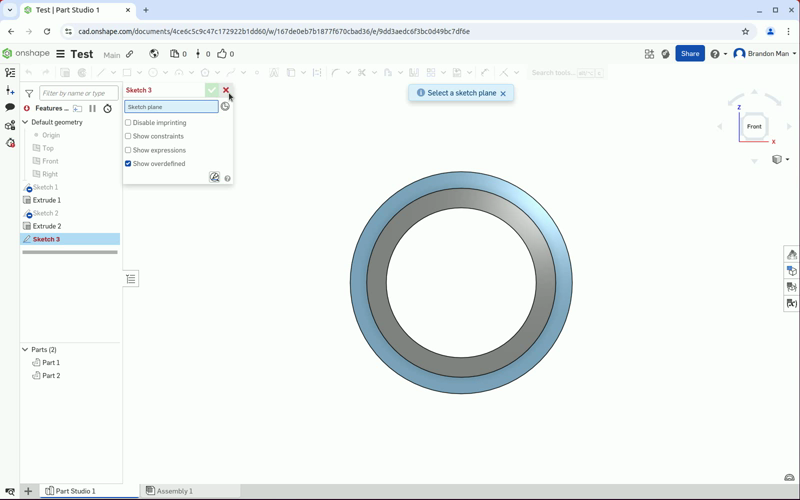
mouse_move(73, 163)
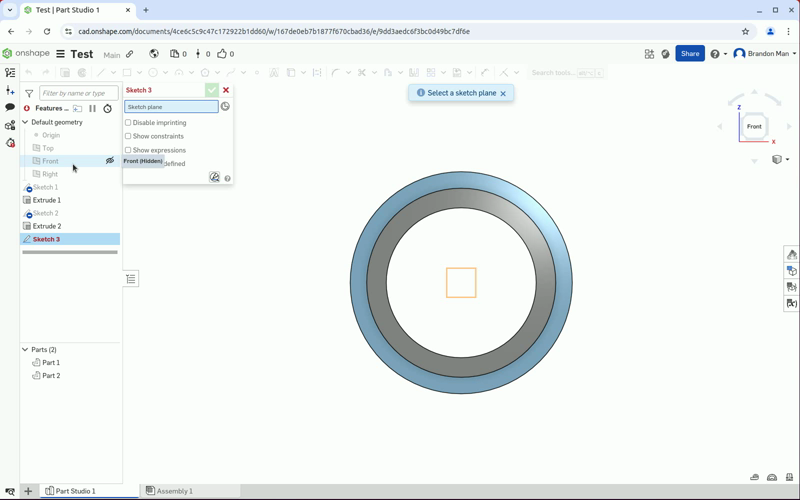
click(73, 163)
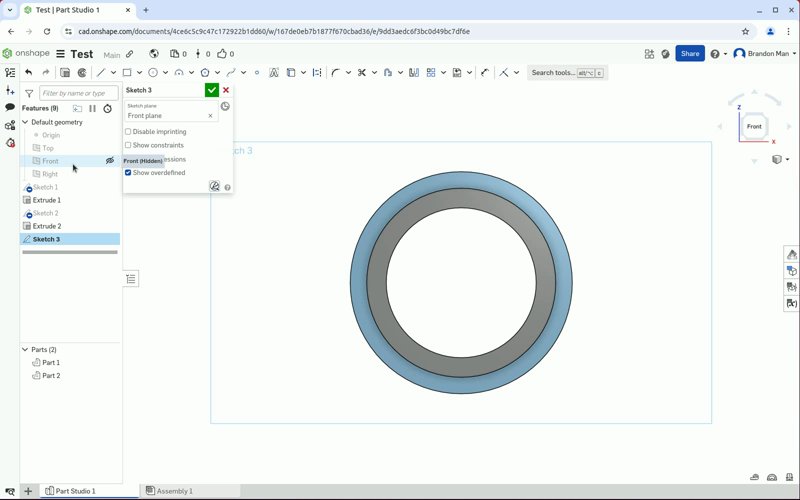
mouse_move(73, 352)
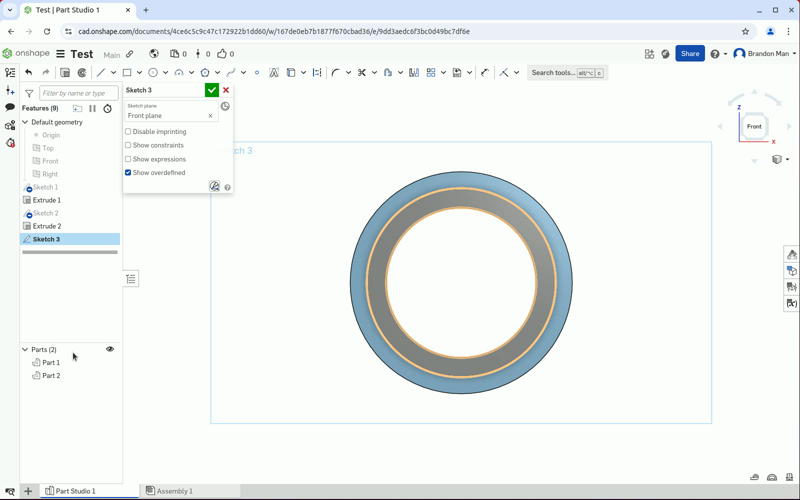
key(y)
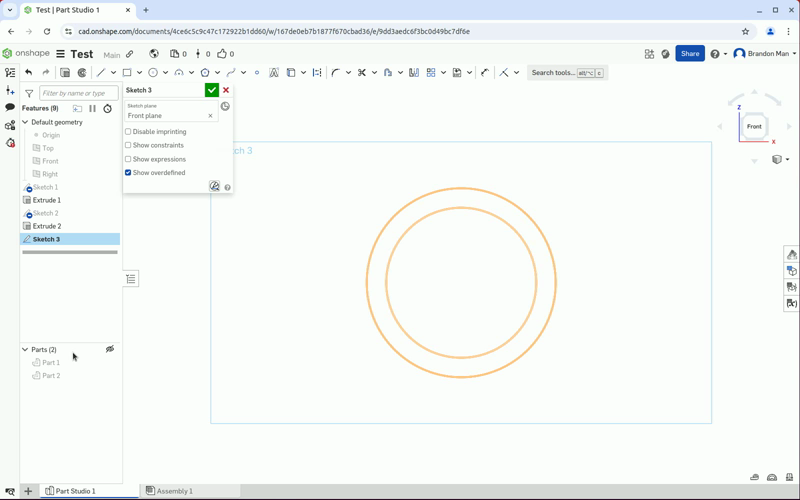
key(c)
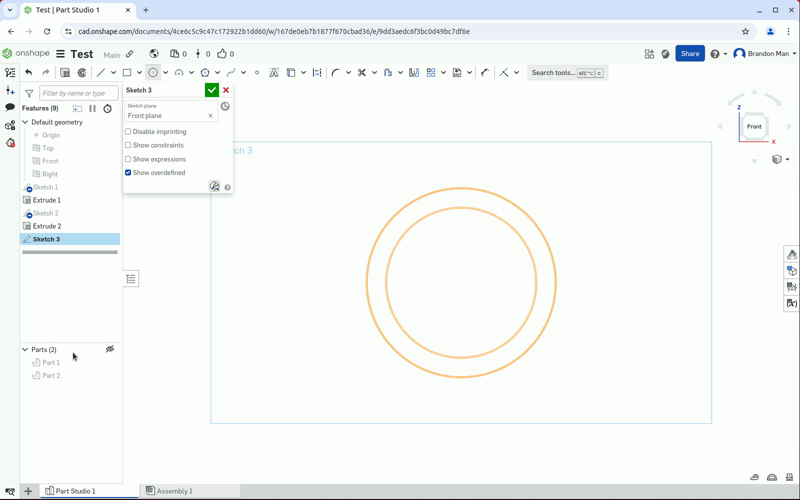
key_down(shift)
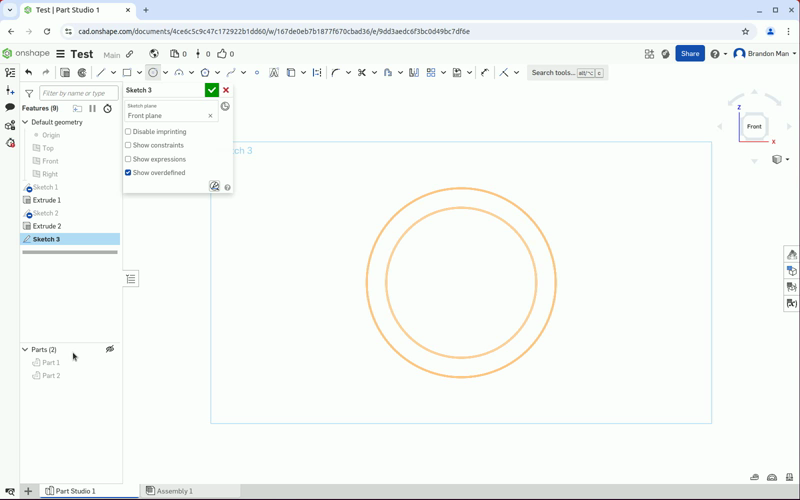
mouse_move(461, 282)
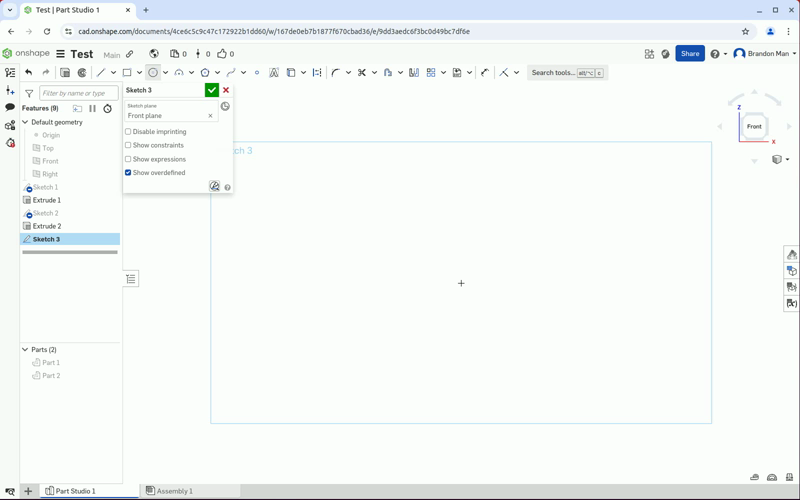
click(461, 282)
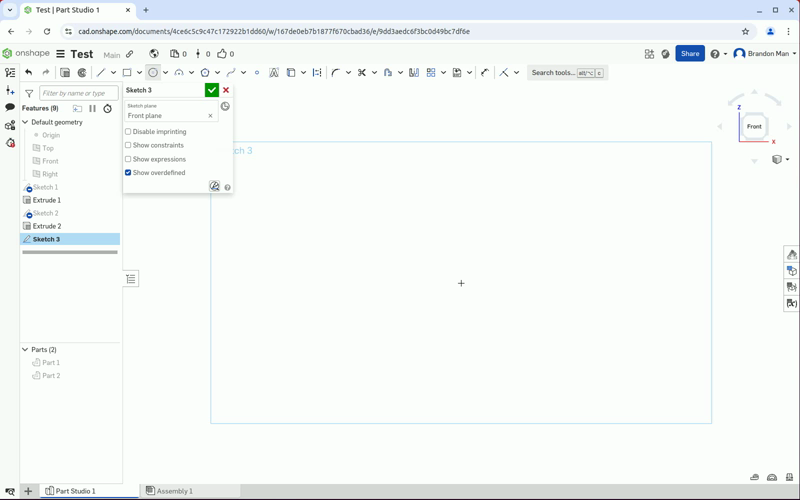
key_up(shift)
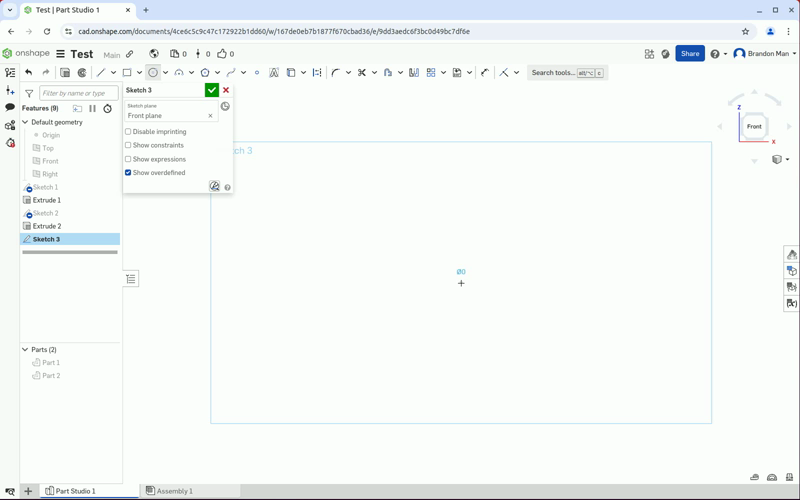
mouse_move(537, 282)
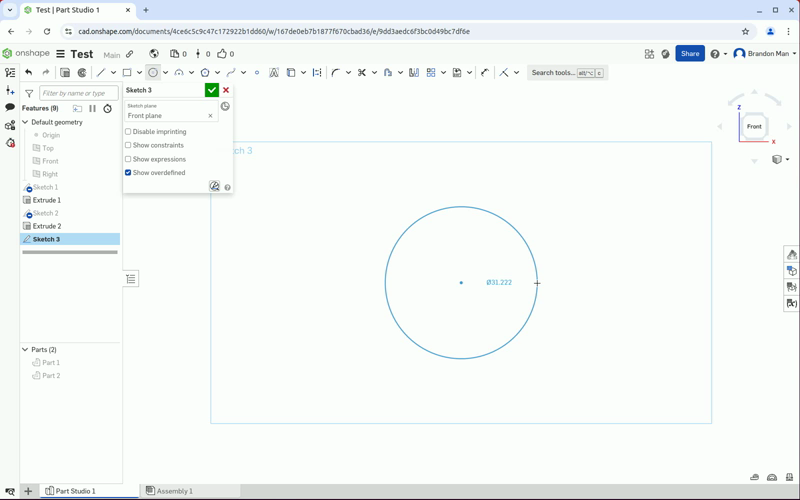
click(537, 282)
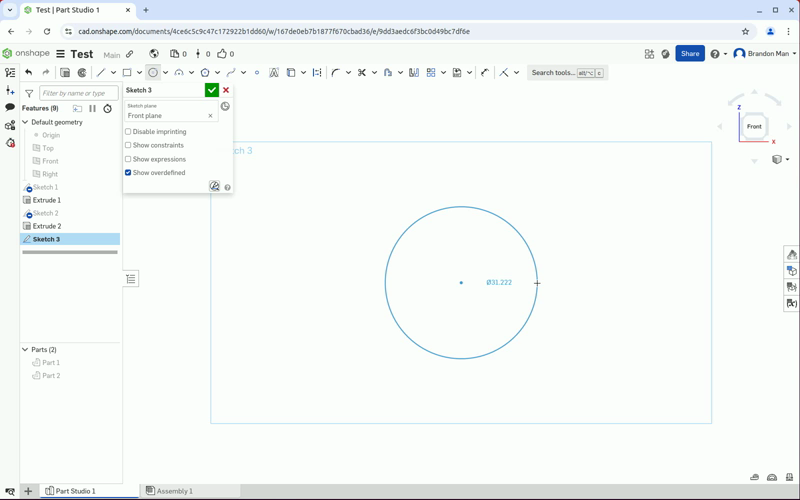
key(esc)
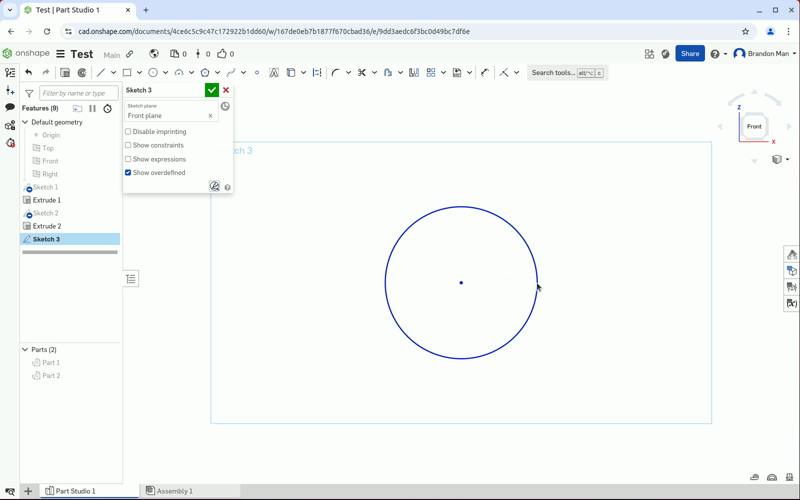
key(c)
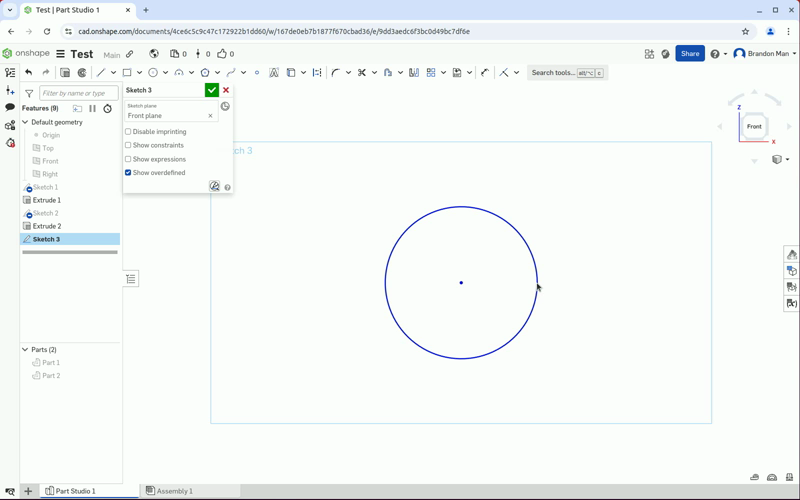
key_down(shift)
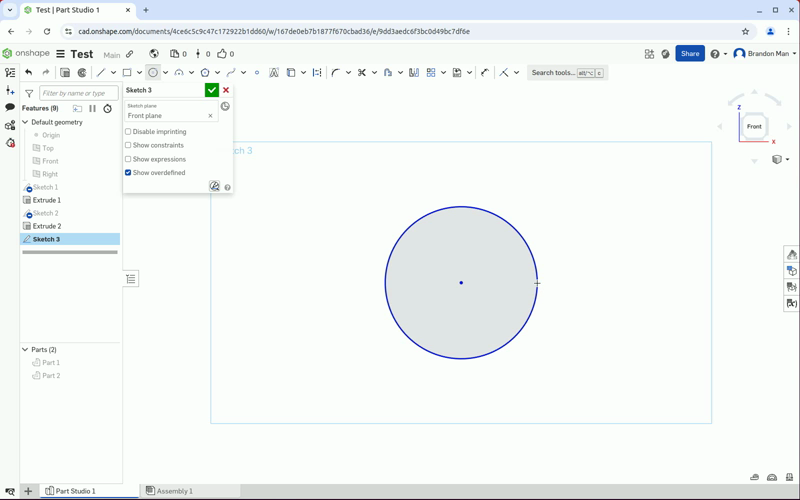
mouse_move(404, 282)
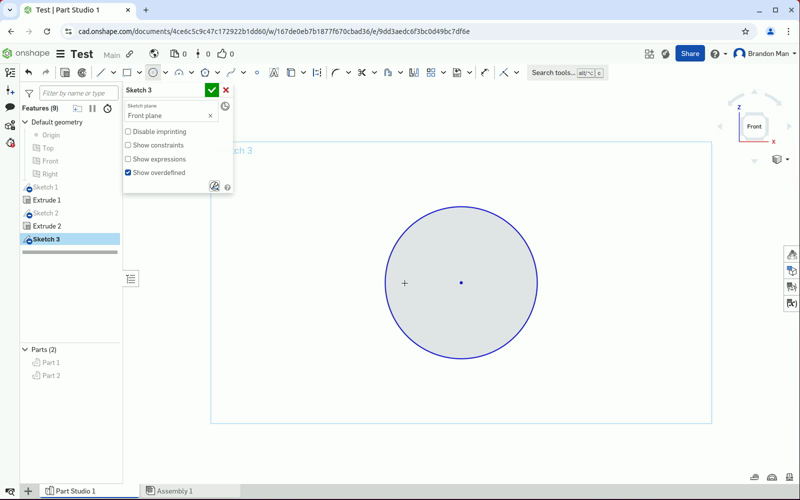
click(404, 282)
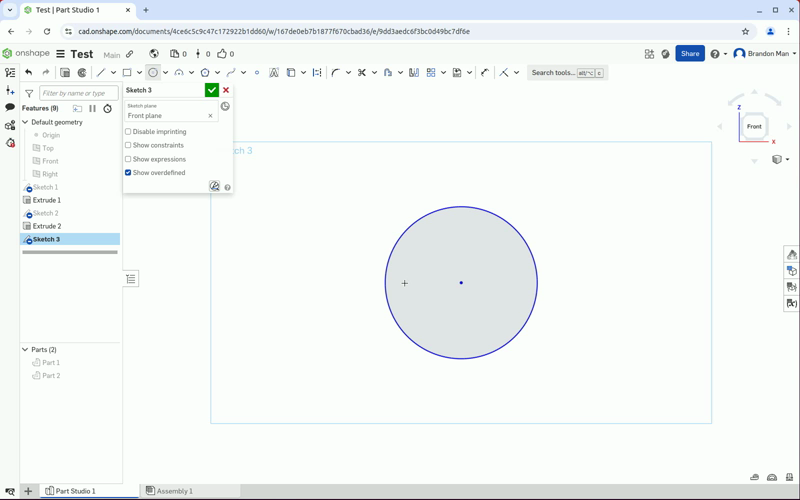
key_up(shift)
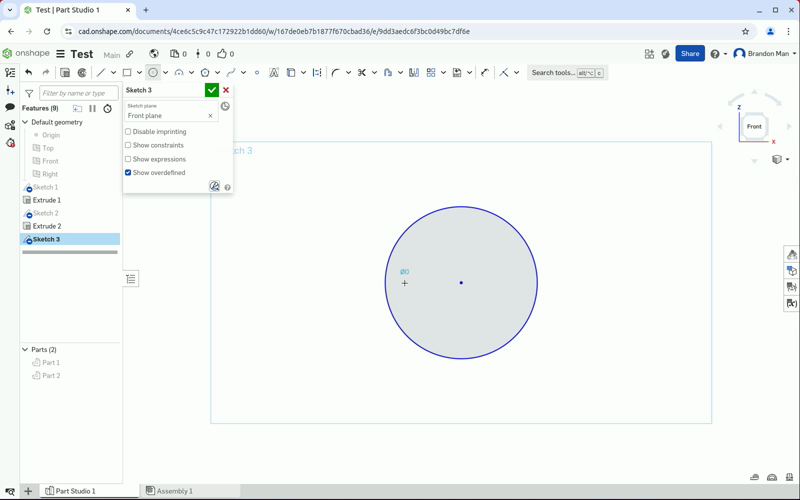
mouse_move(414, 282)
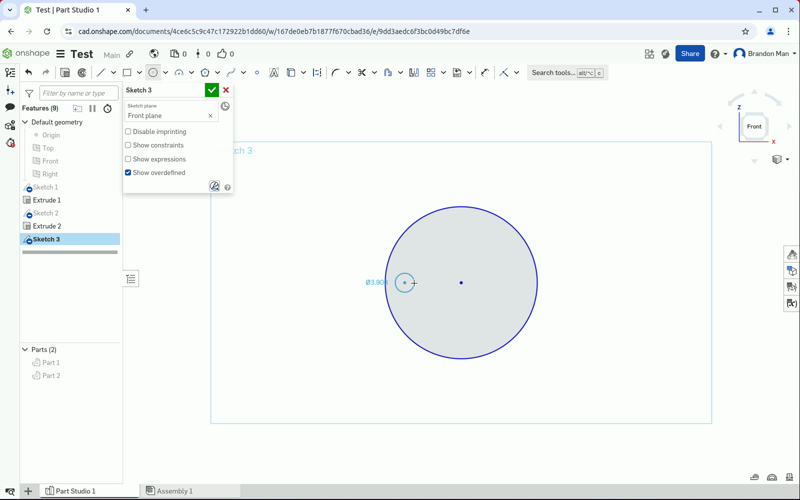
click(414, 282)
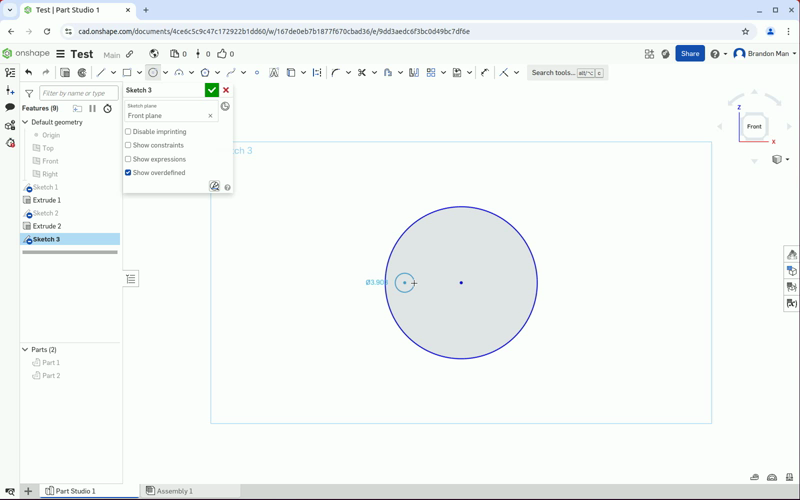
key(esc)
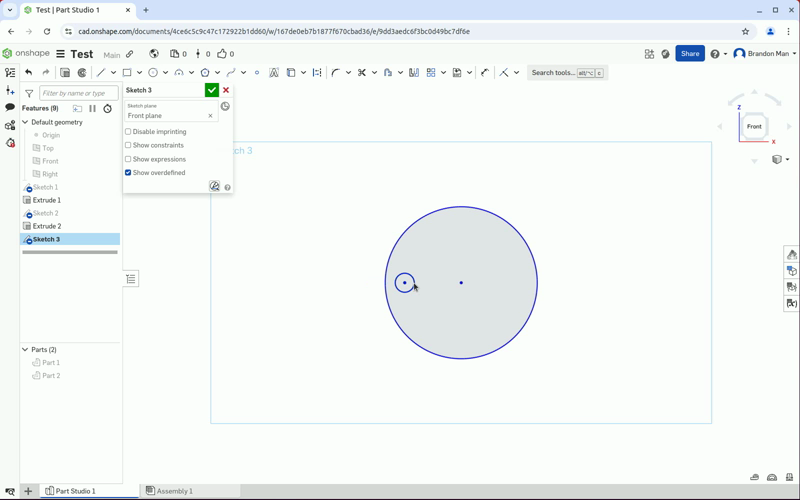
key(c)
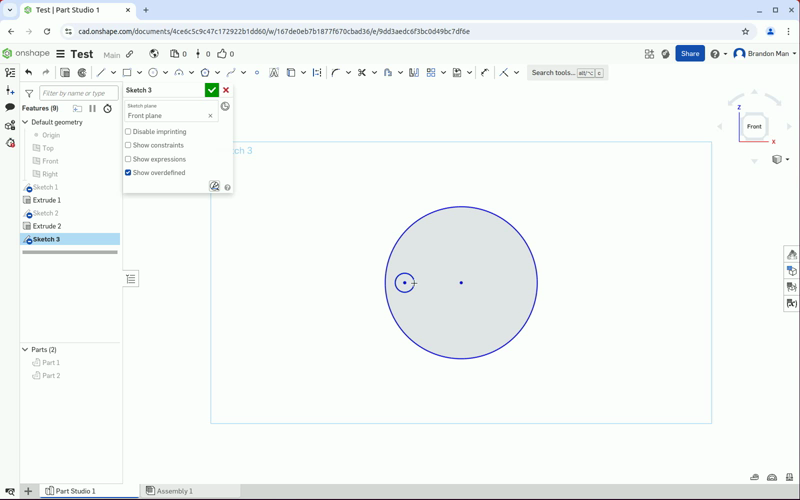
key_down(shift)
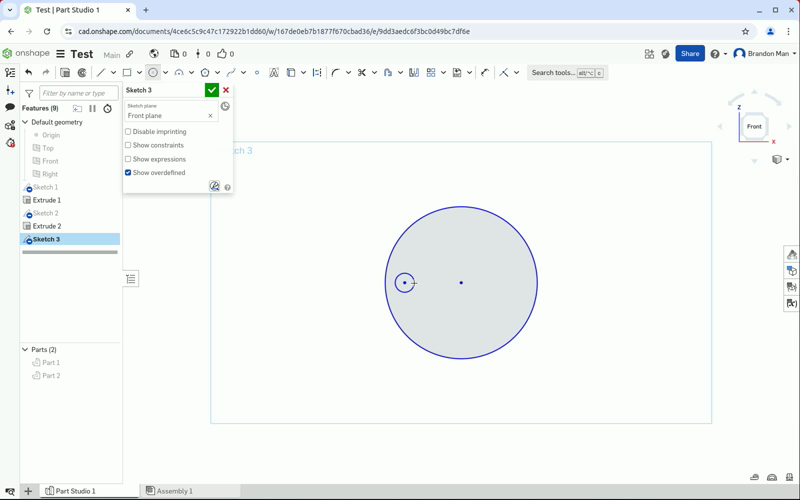
mouse_move(461, 339)
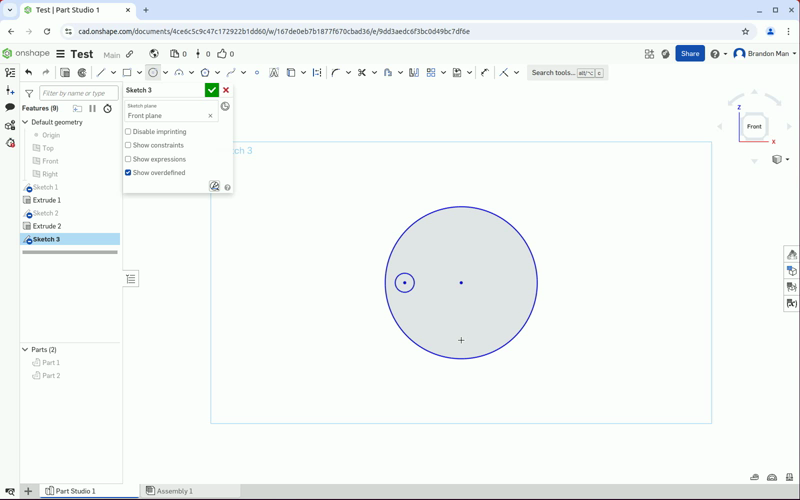
click(461, 339)
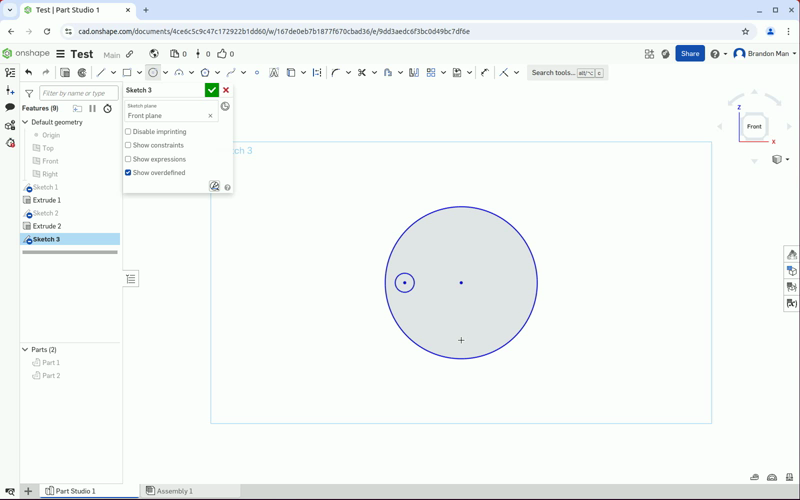
key_up(shift)
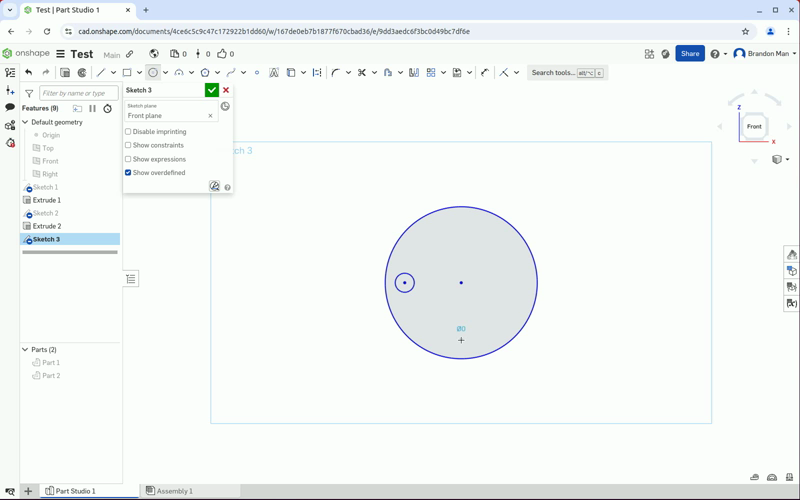
mouse_move(470, 339)
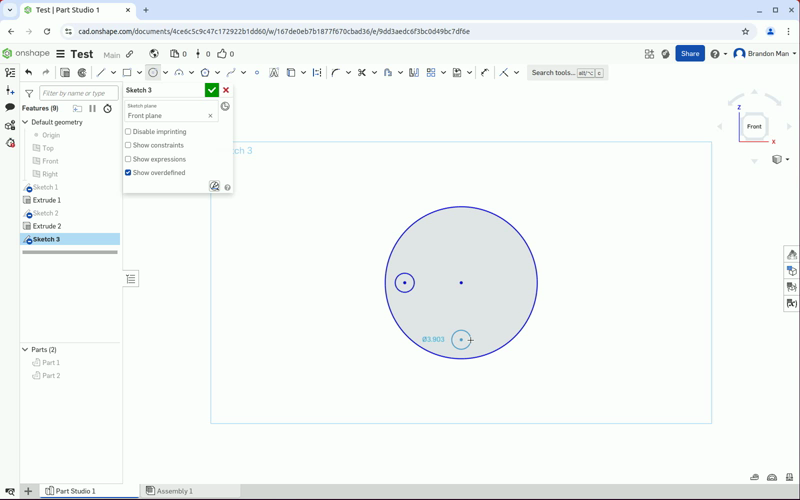
click(470, 339)
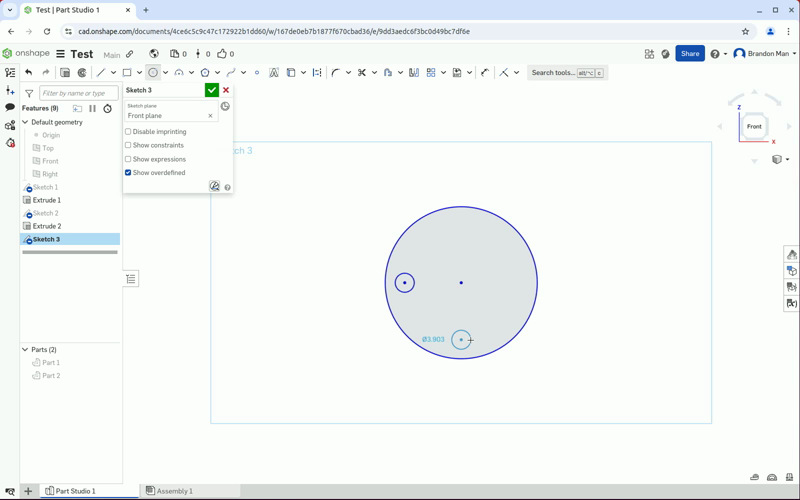
key(esc)
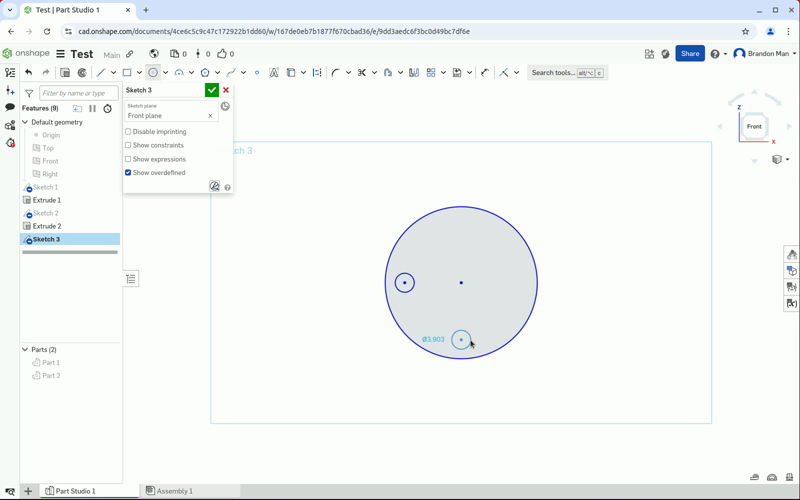
key(c)
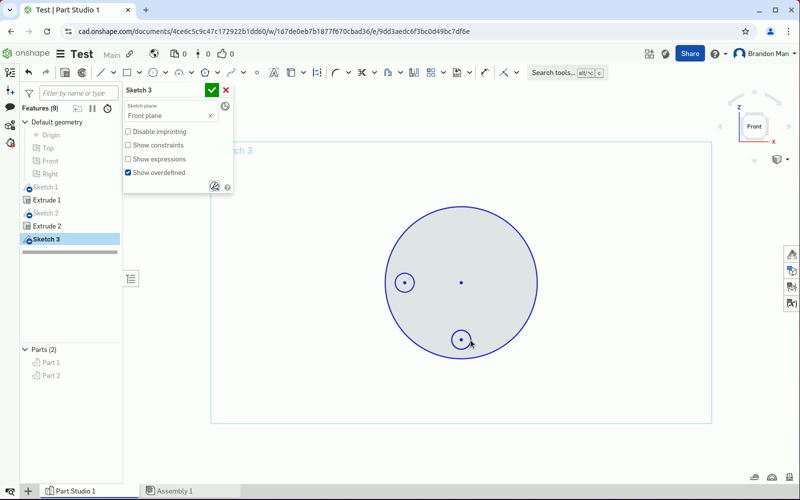
key_down(shift)
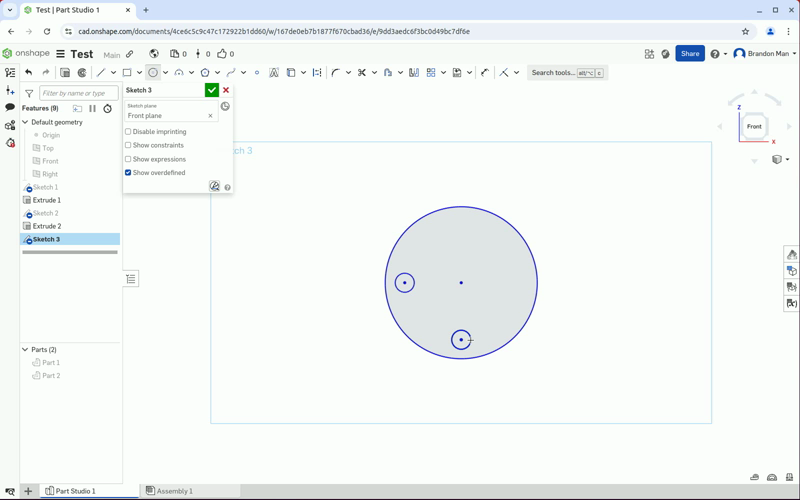
mouse_move(461, 282)
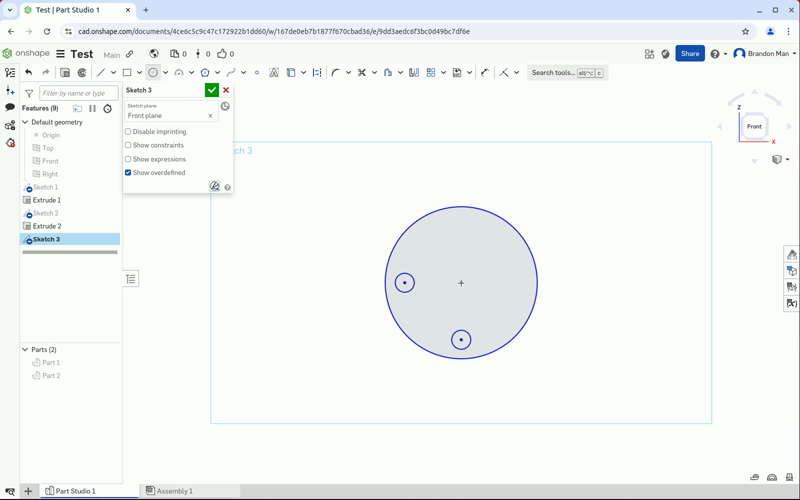
click(461, 282)
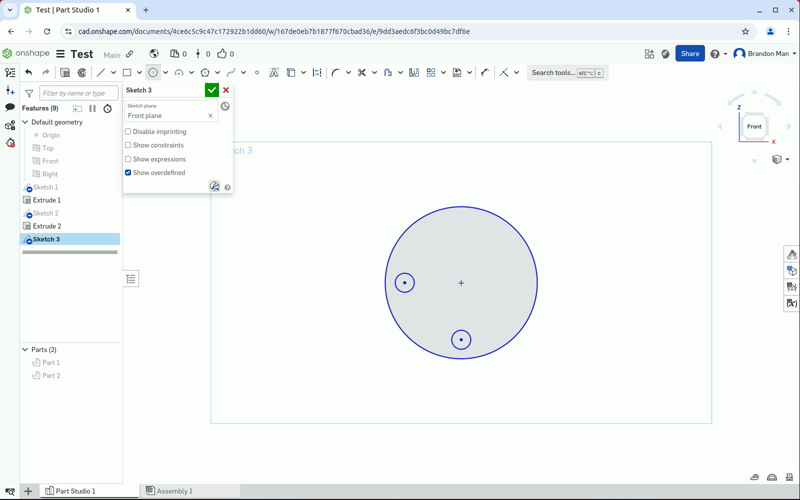
key_up(shift)
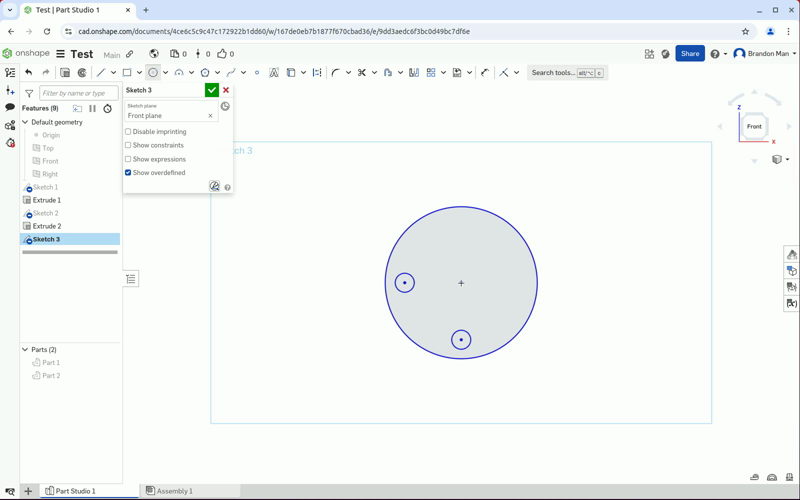
mouse_move(470, 282)
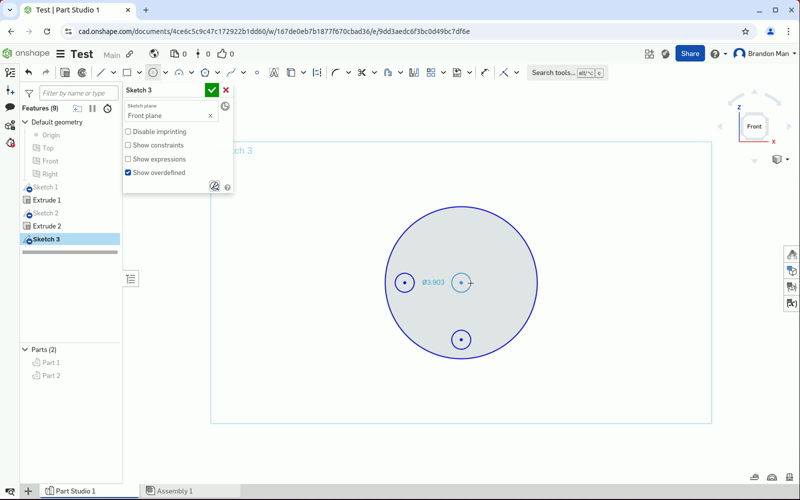
click(470, 282)
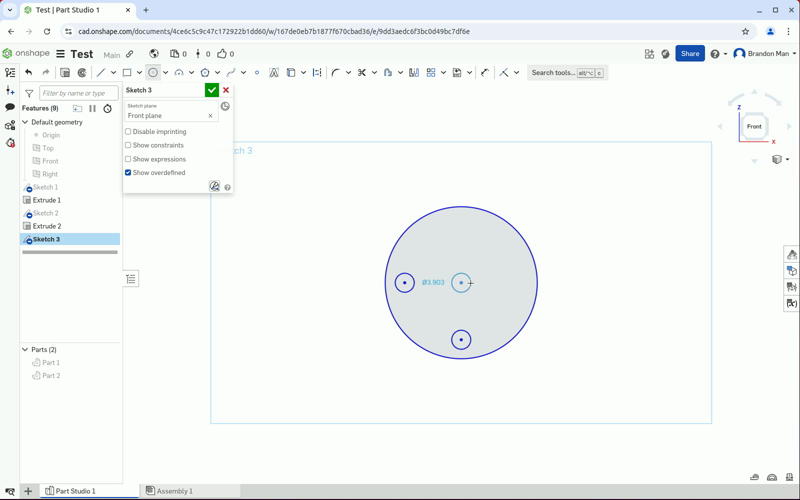
key(esc)
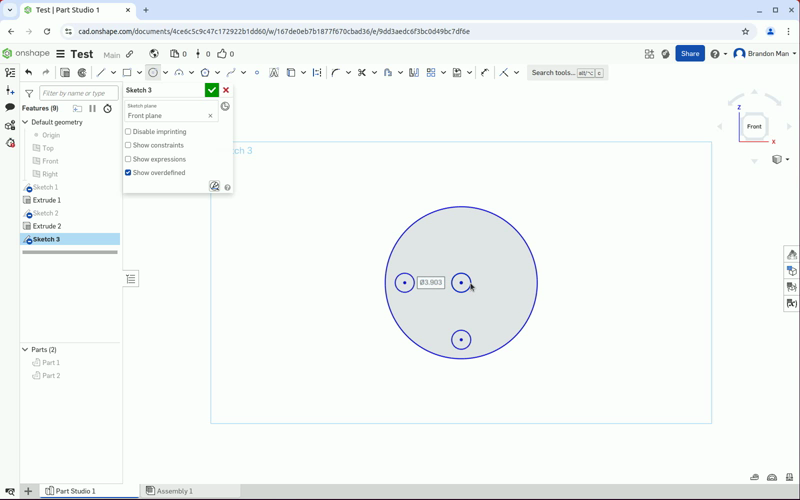
key(c)
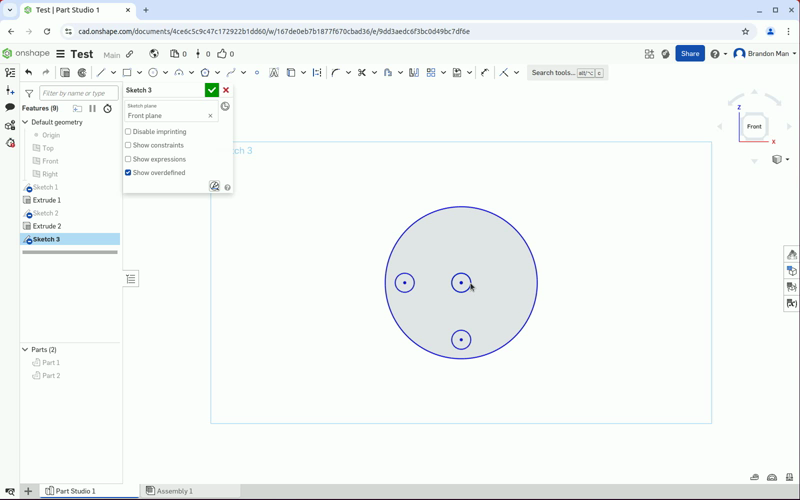
key_down(shift)
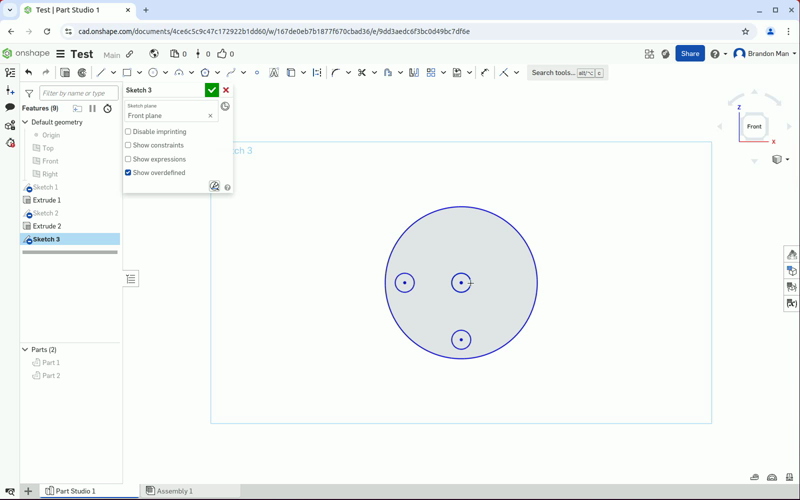
mouse_move(461, 226)
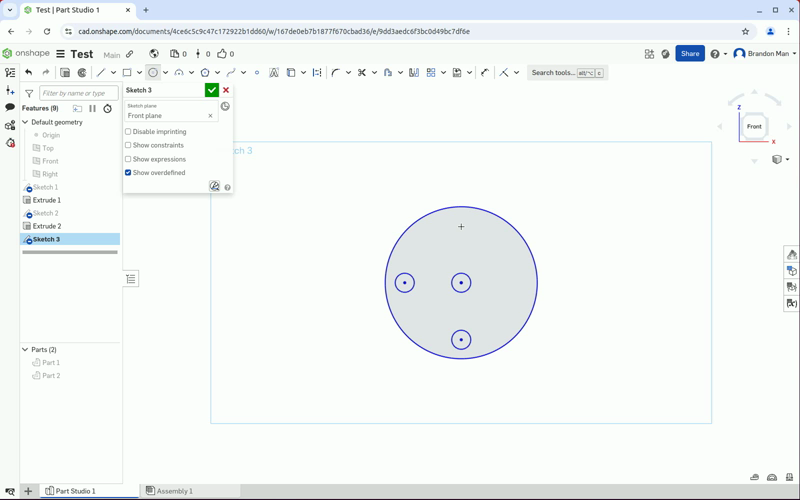
click(461, 226)
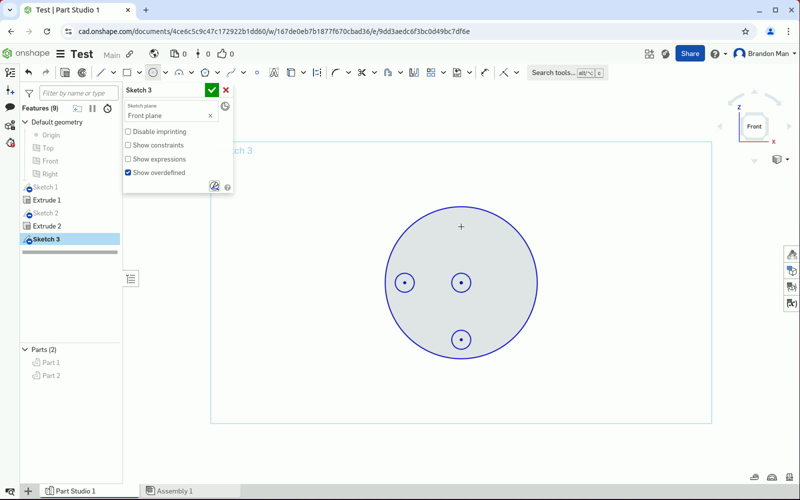
key_up(shift)
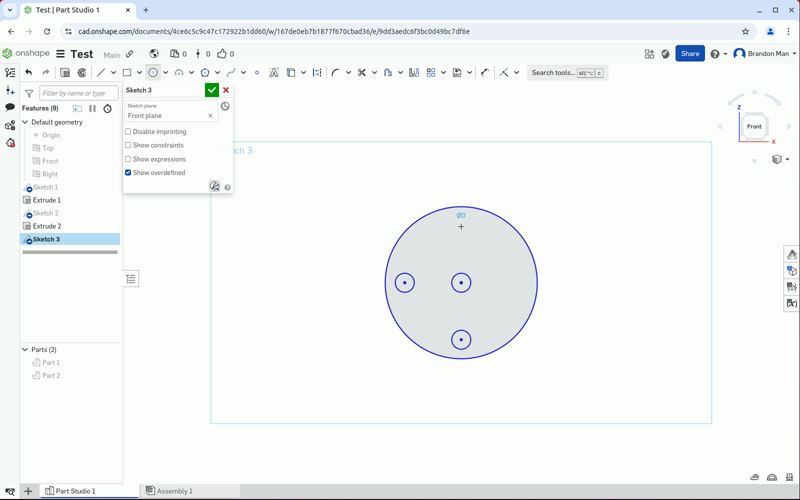
mouse_move(470, 226)
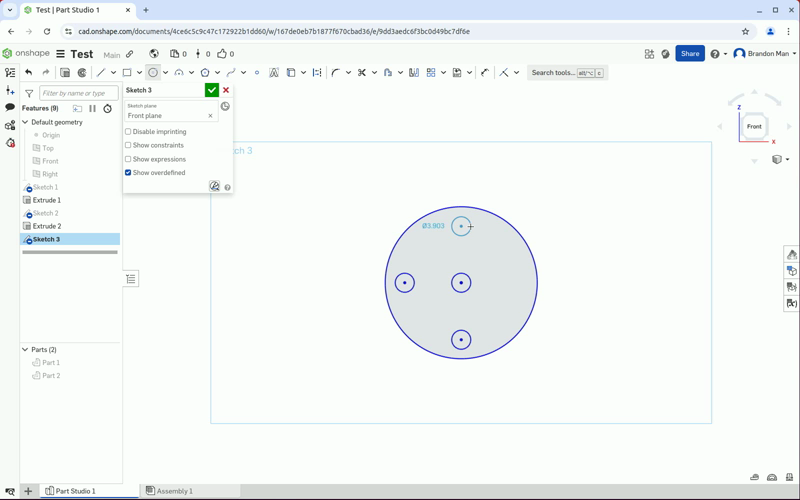
click(470, 226)
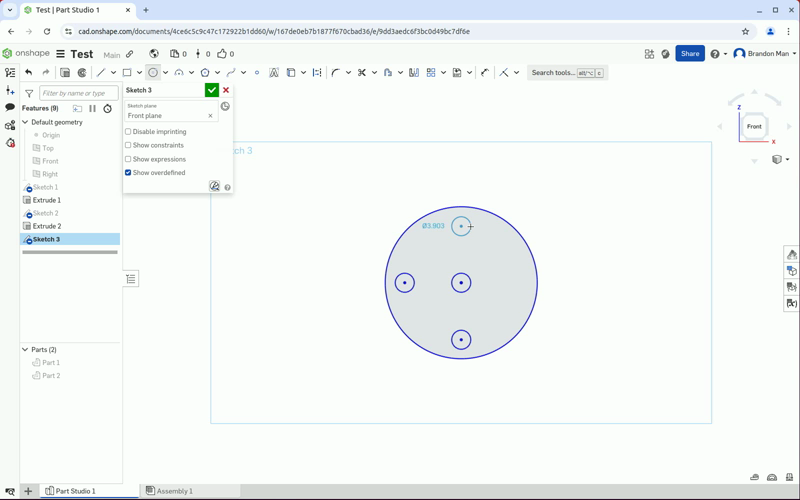
key(esc)
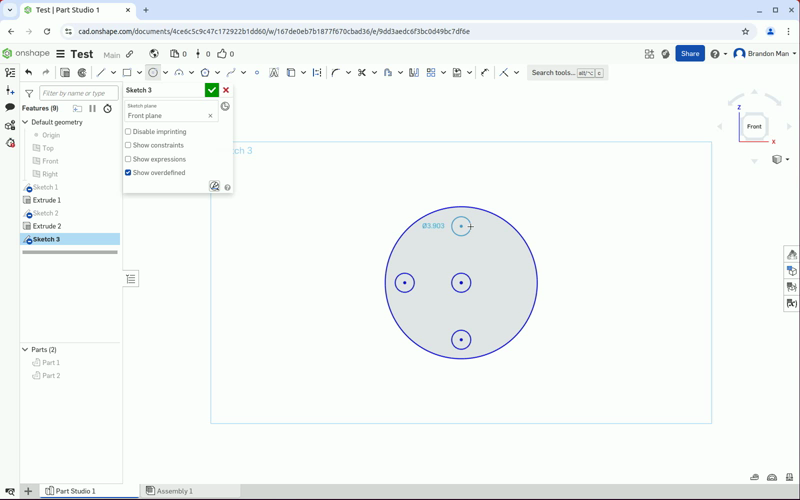
key(c)
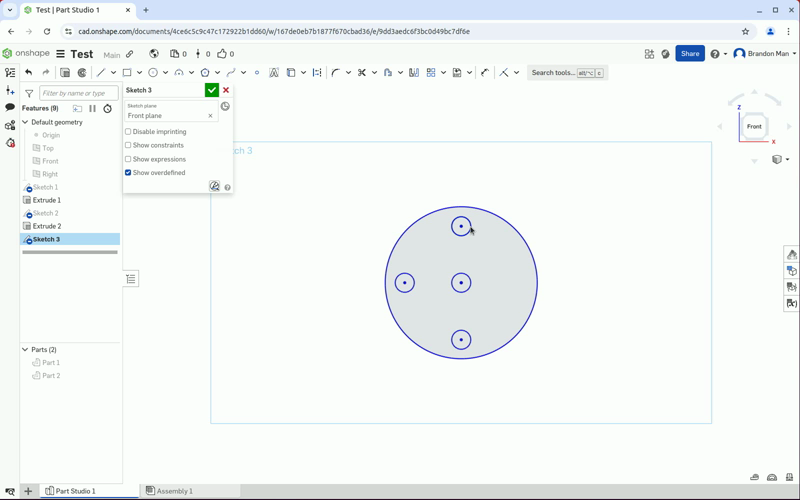
key_down(shift)
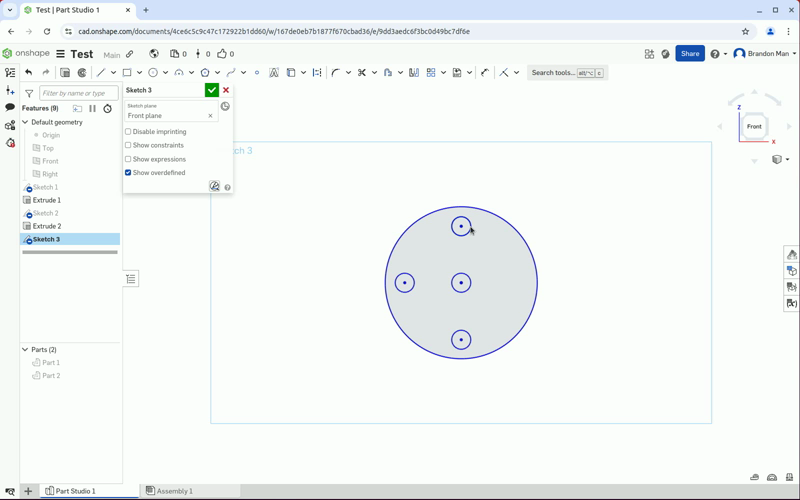
mouse_move(516, 282)
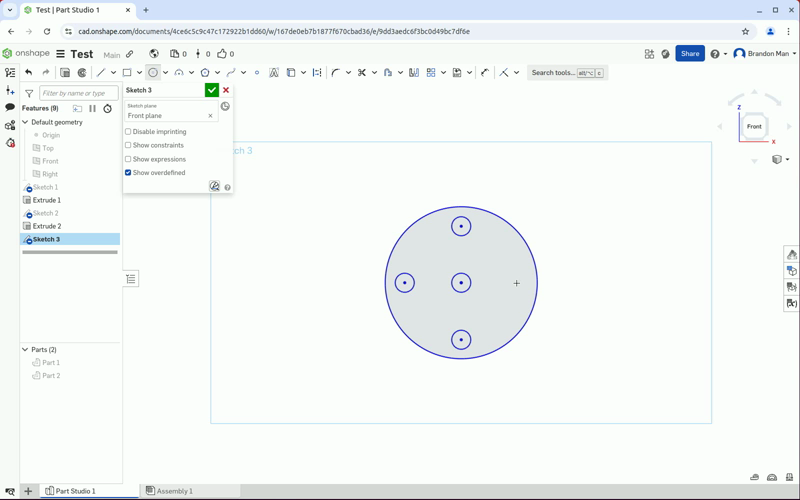
click(516, 282)
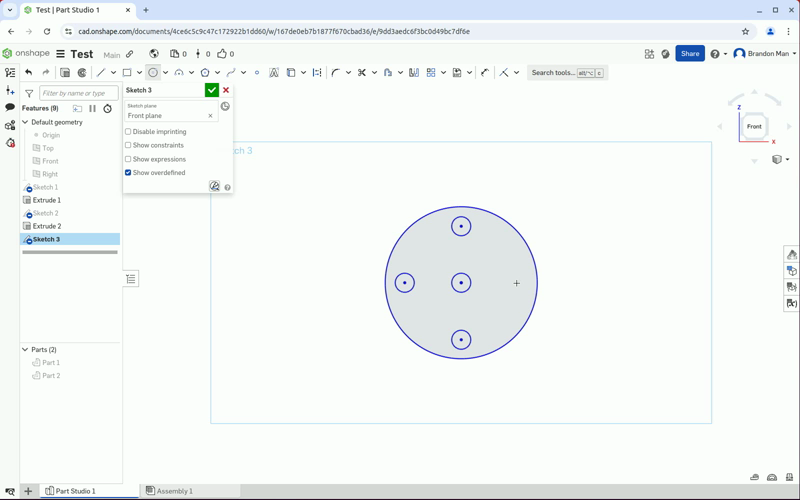
key_up(shift)
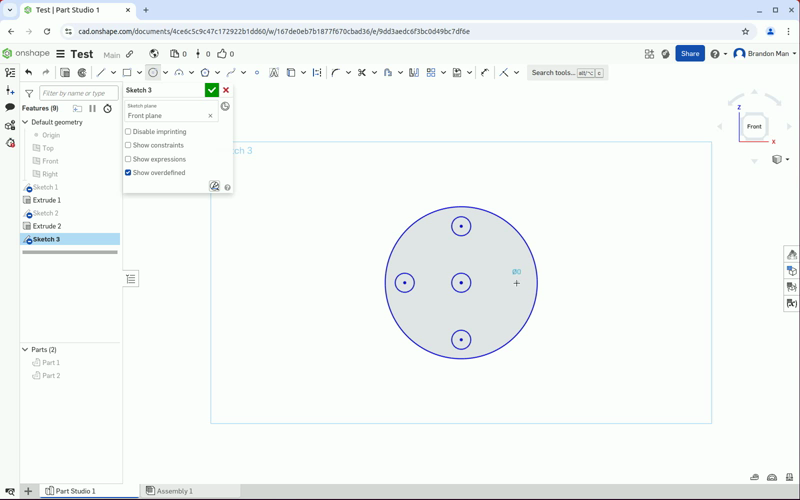
mouse_move(525, 282)
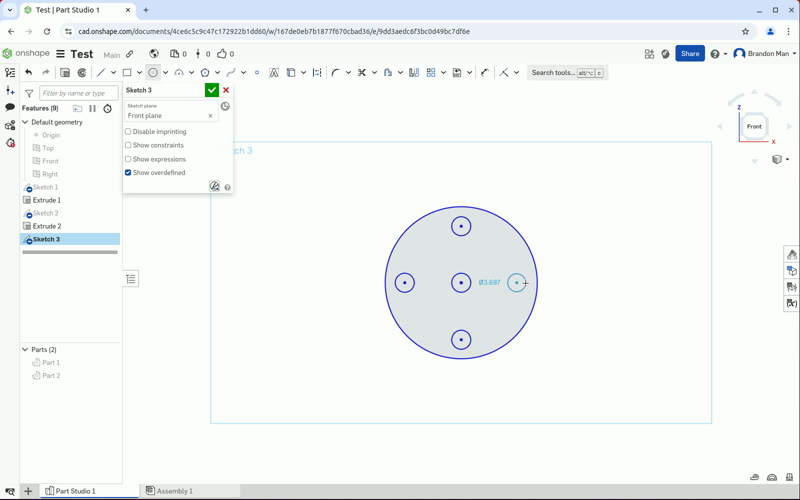
click(525, 282)
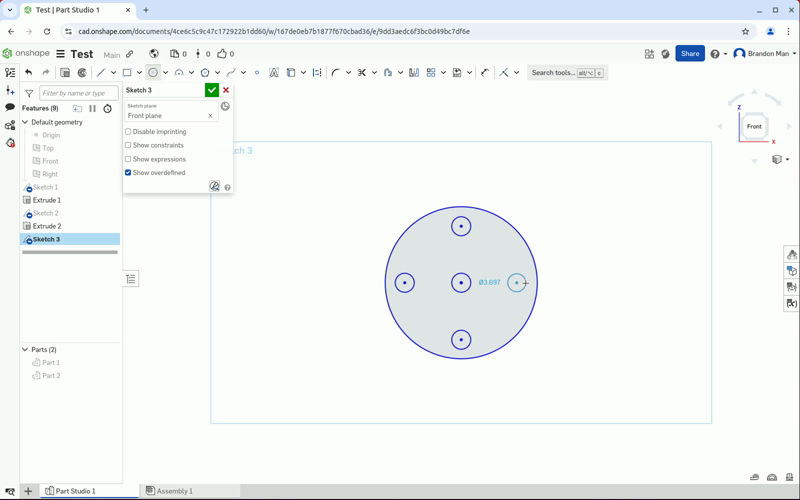
key(esc)
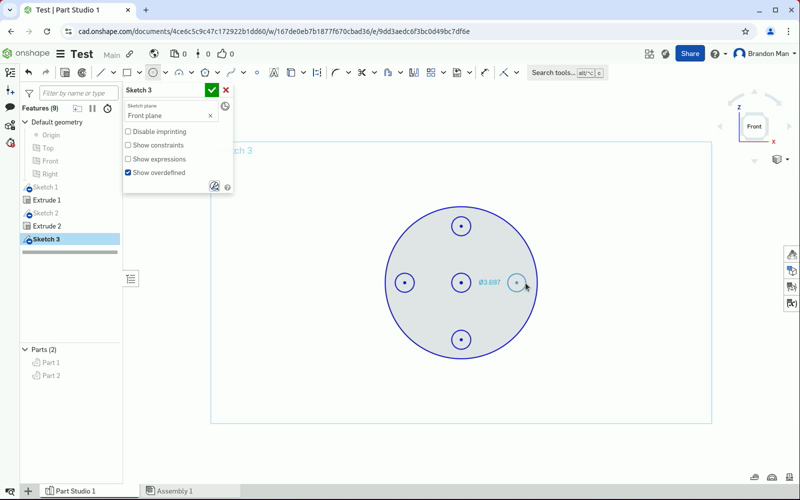
mouse_move(424, 276)
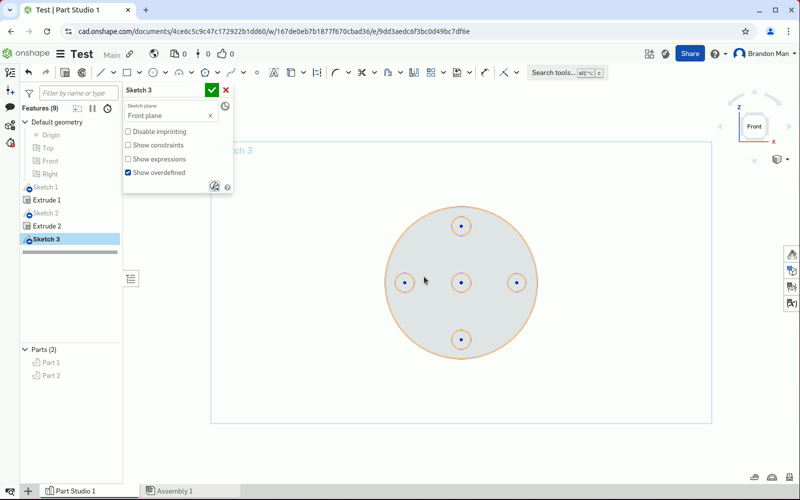
click(424, 276)
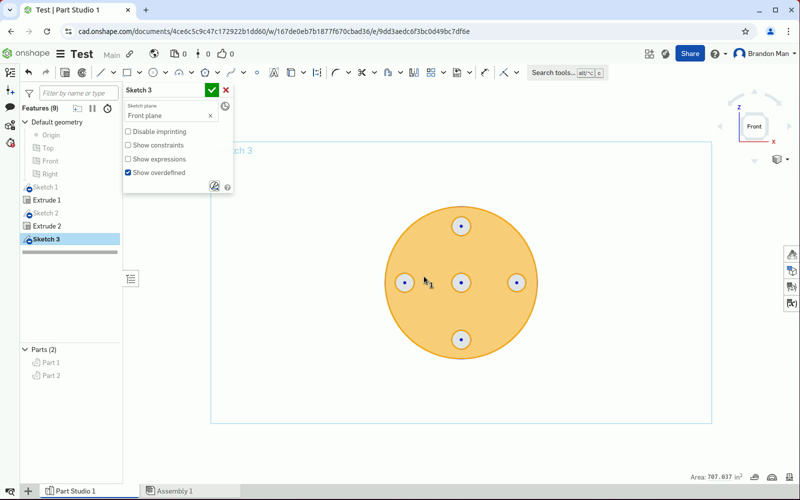
mouse_move(73, 352)
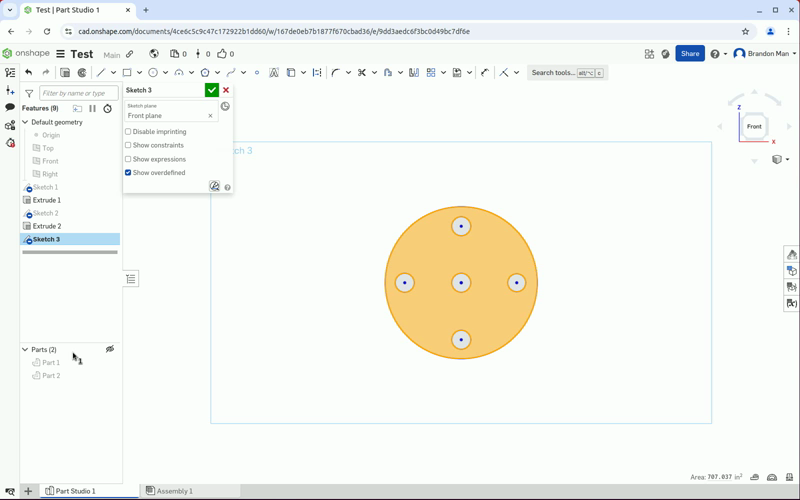
key(shift+y)
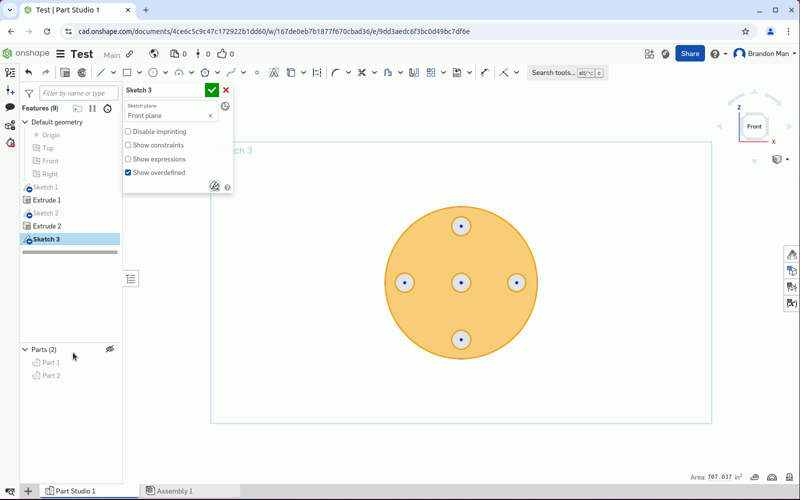
key(shift+e)
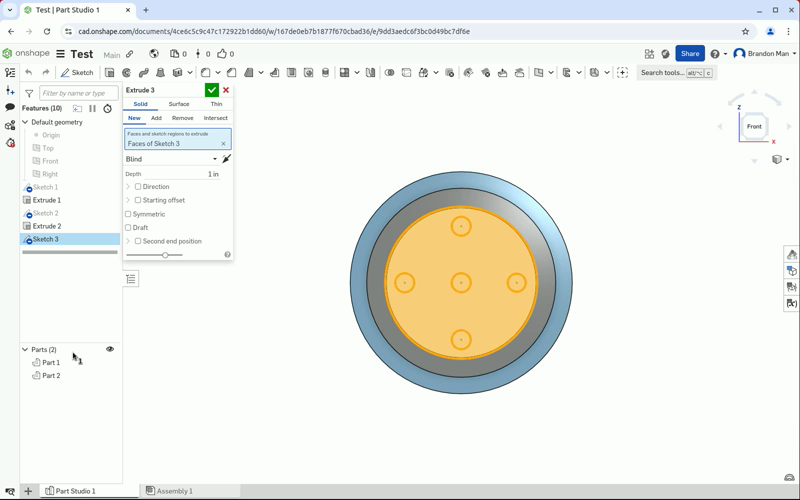
mouse_move(143, 106)
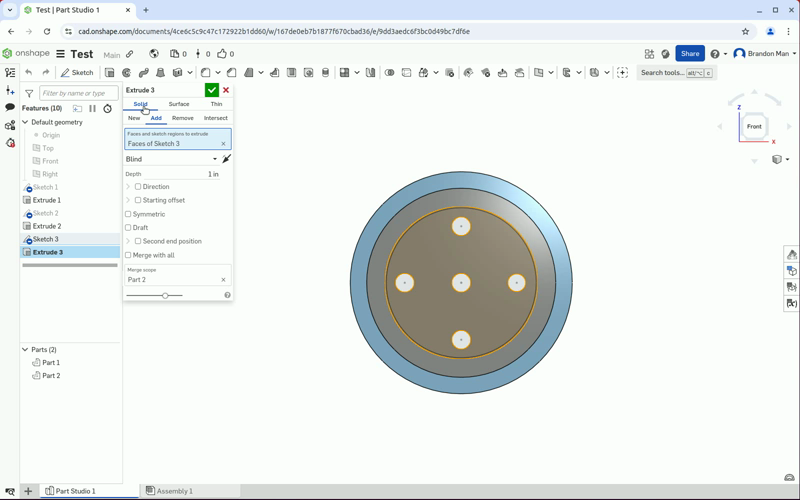
click(143, 106)
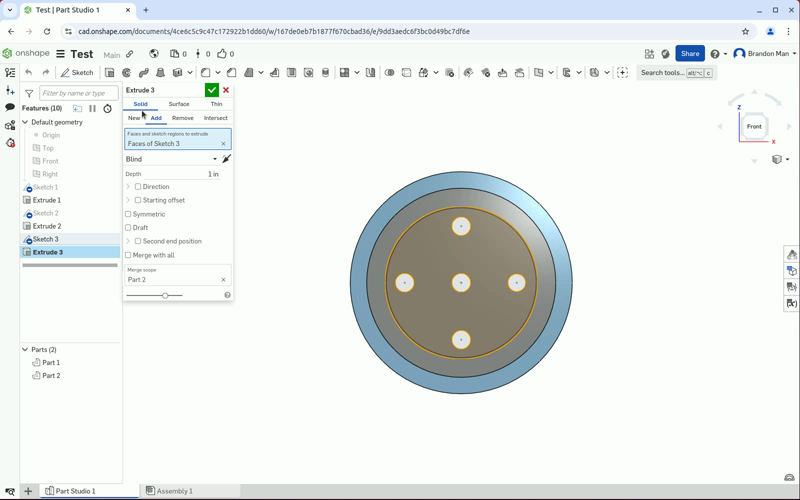
mouse_move(137, 120)
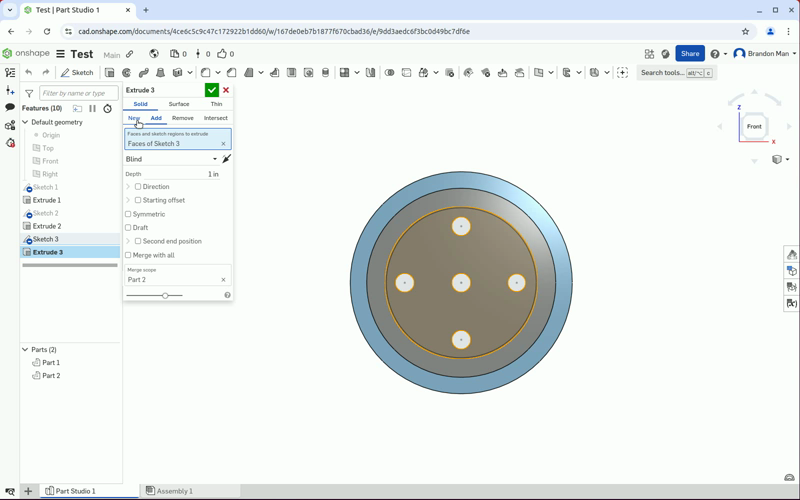
click(137, 120)
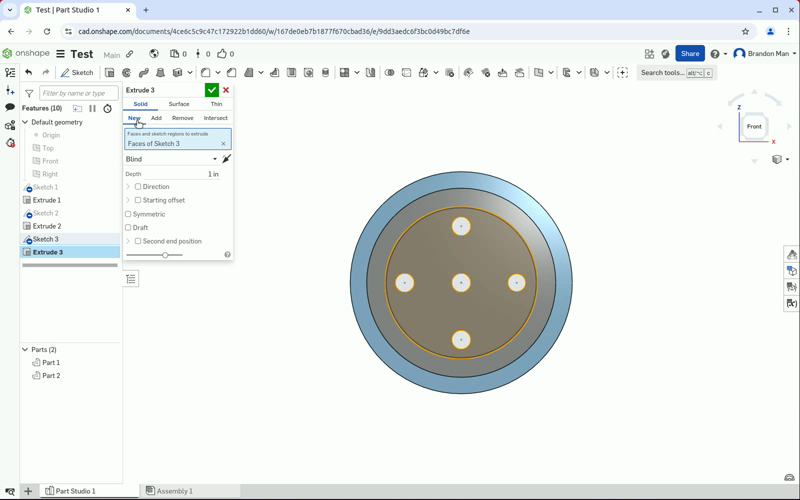
key(tab, 4)
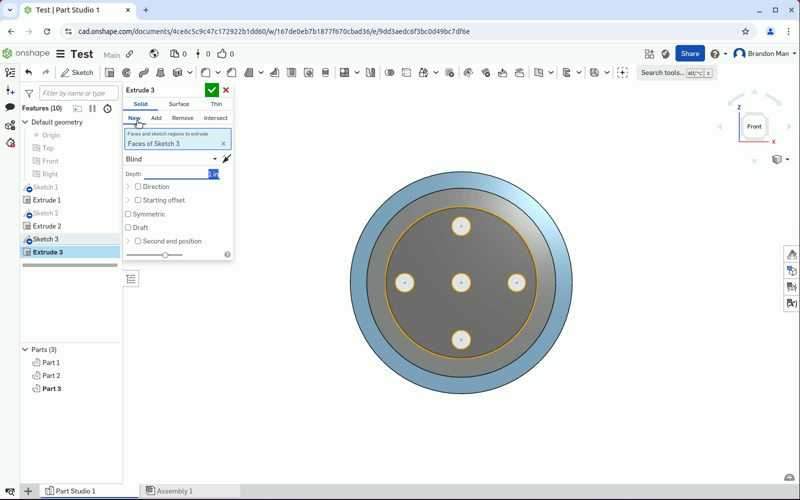
text(11.554)
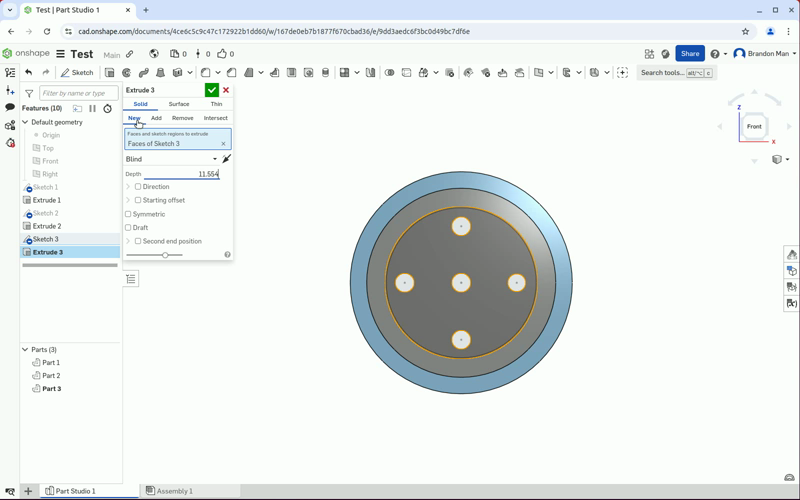
key(enter)
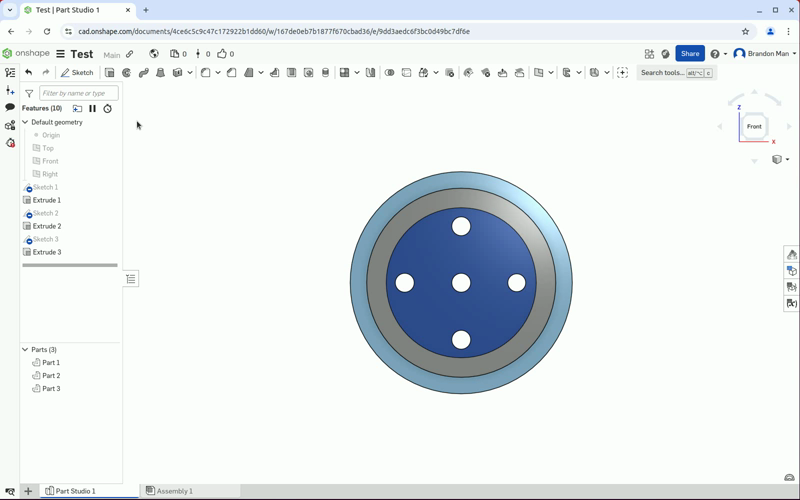
key(shift+h)
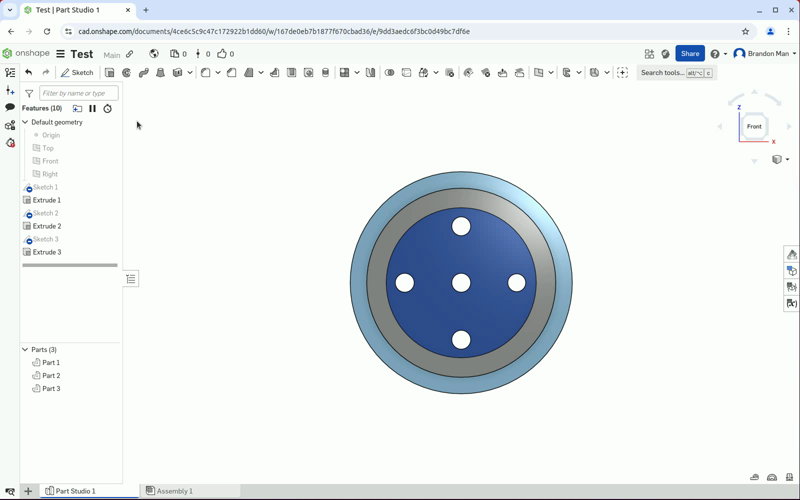
key(shift+h)
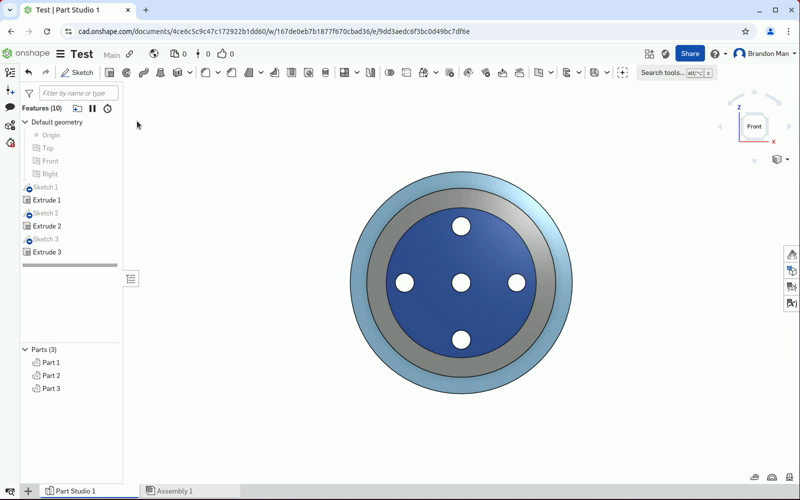
key(shift+7)
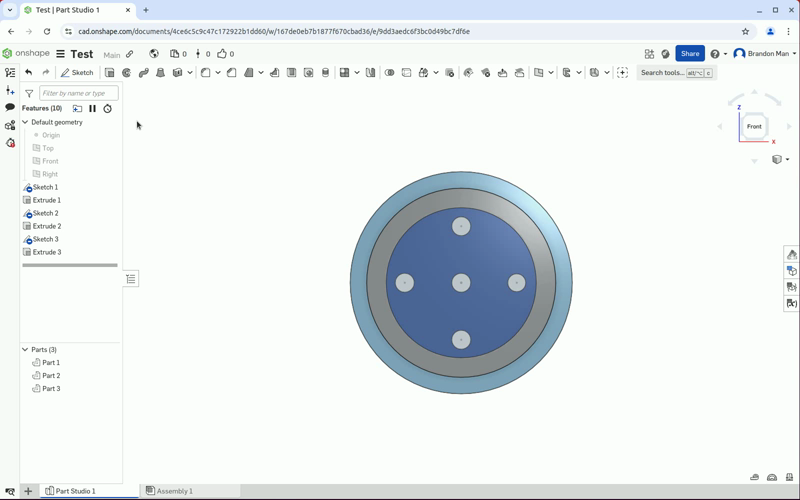
key(left, 2)
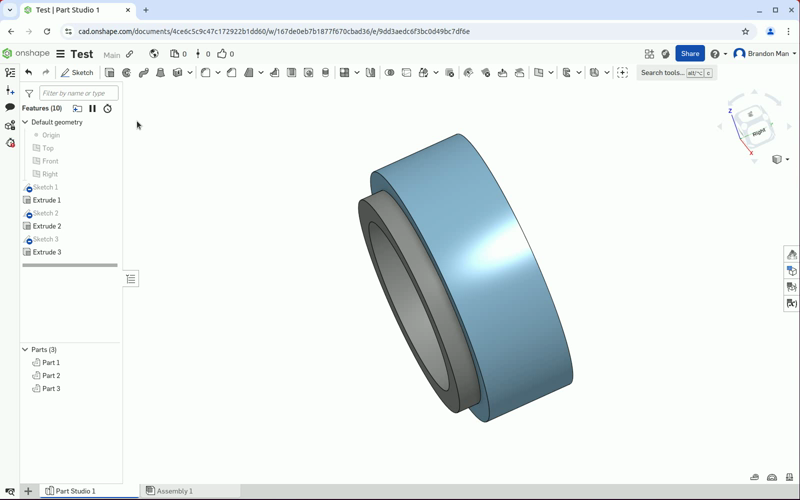
key(down, 2)
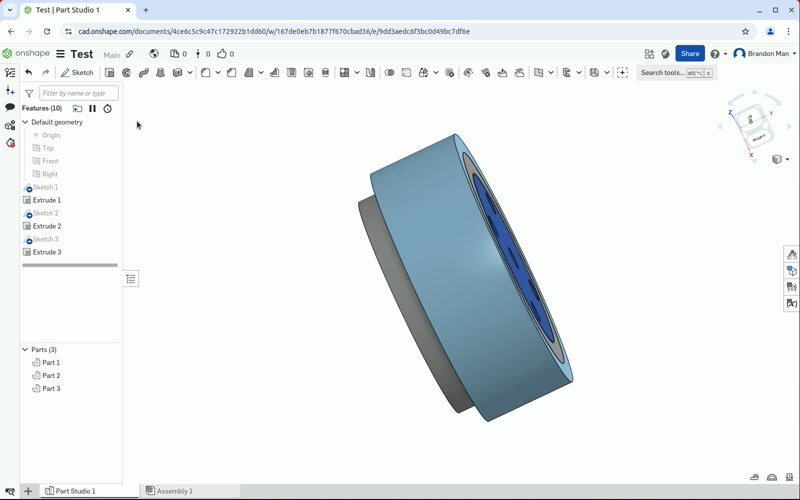
key(up, 2)
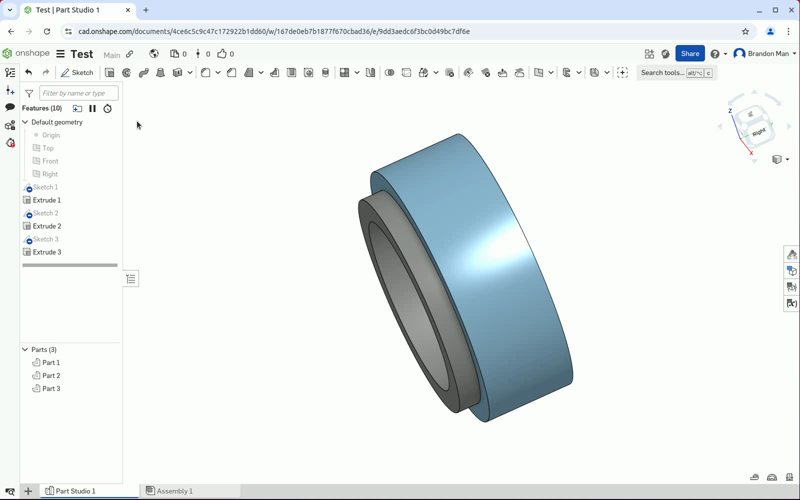
key(right, 2)
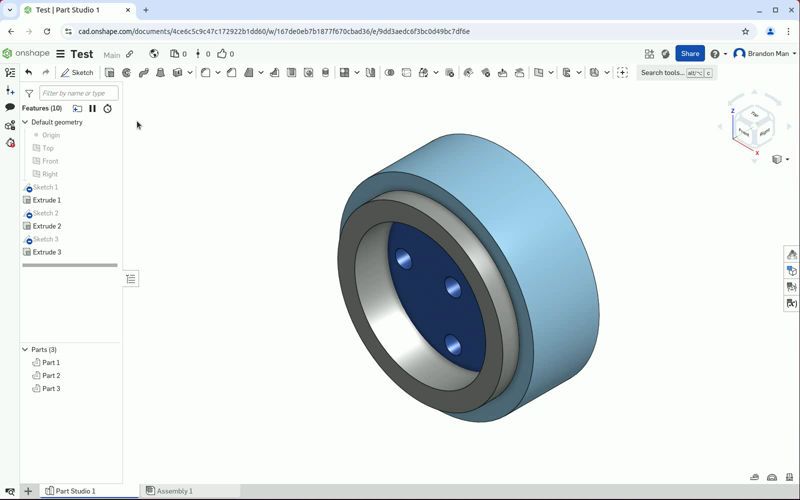
mouse_move(73, 189)
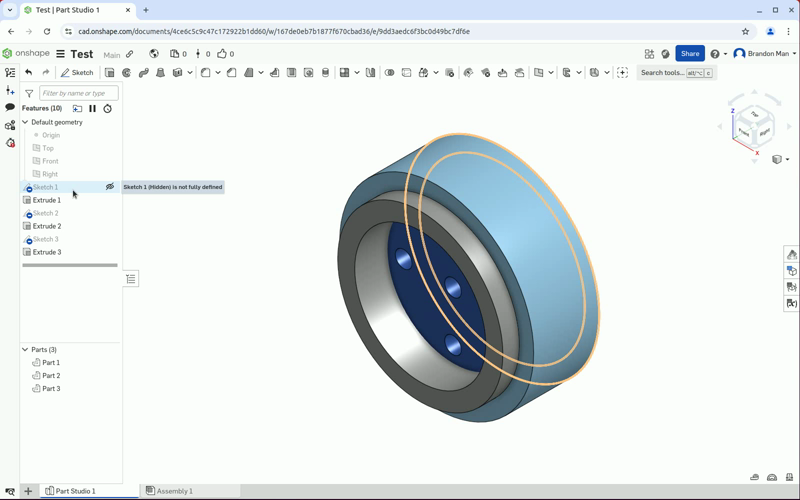
click(73, 189)